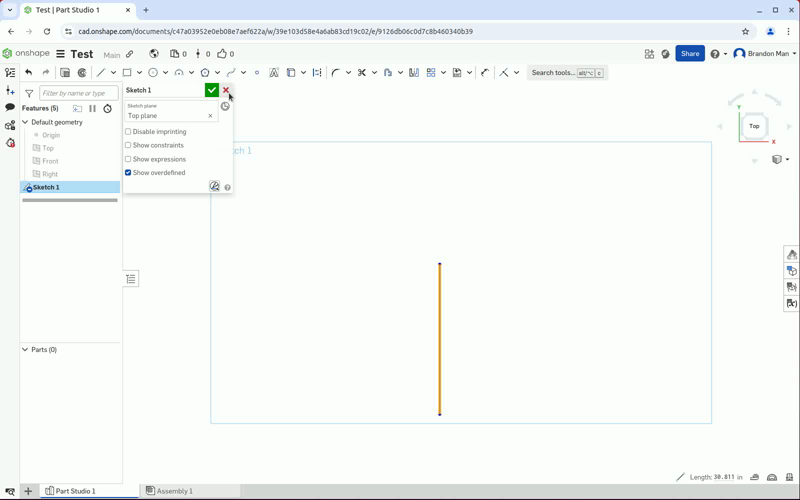
key(shift+h)
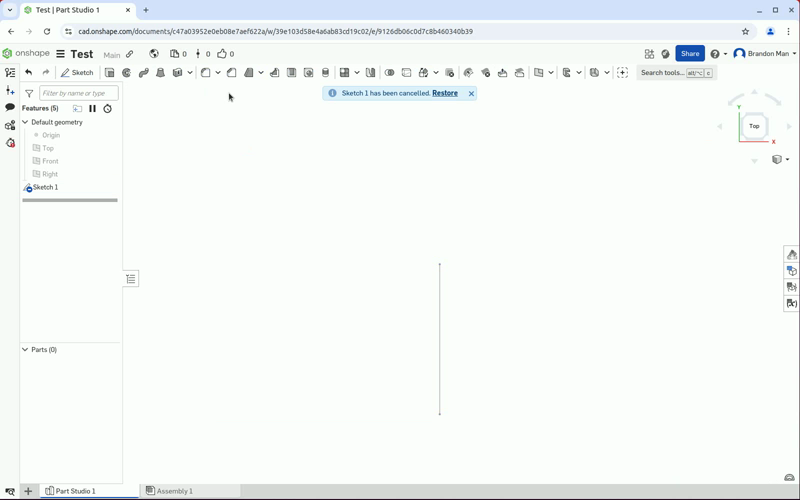
key(shift+s)
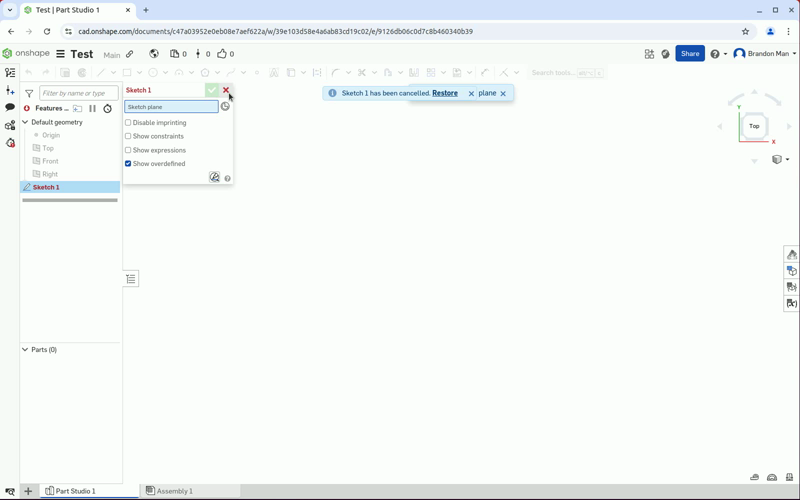
mouse_move(73, 150)
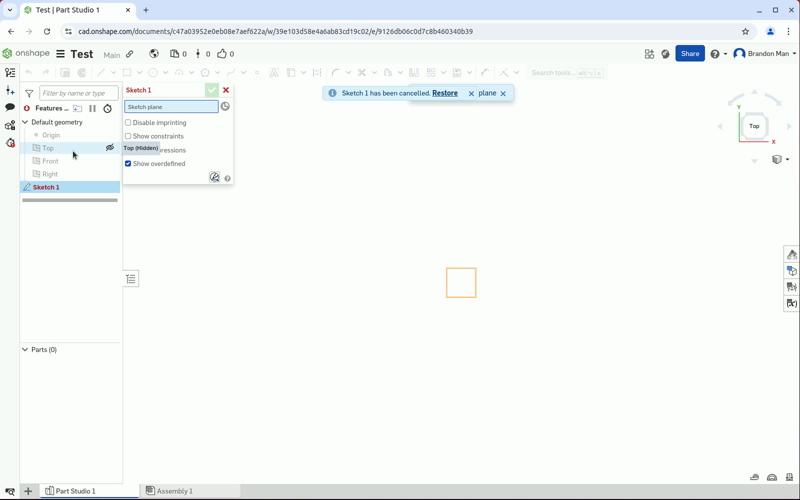
click(73, 150)
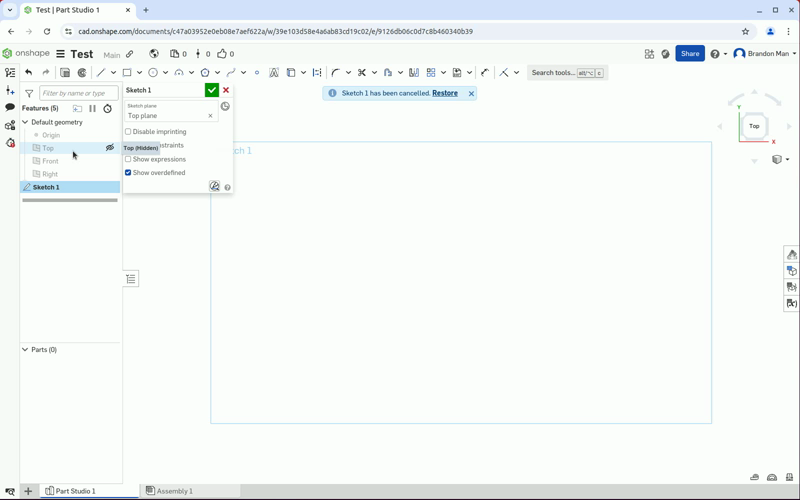
mouse_move(73, 352)
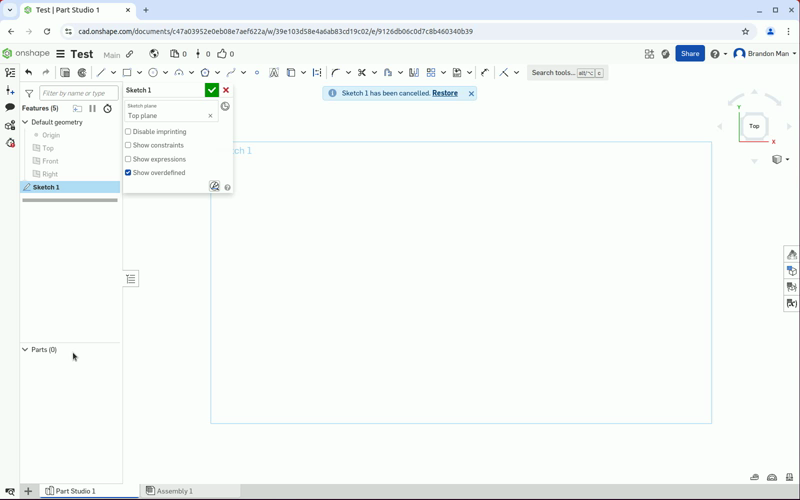
key(y)
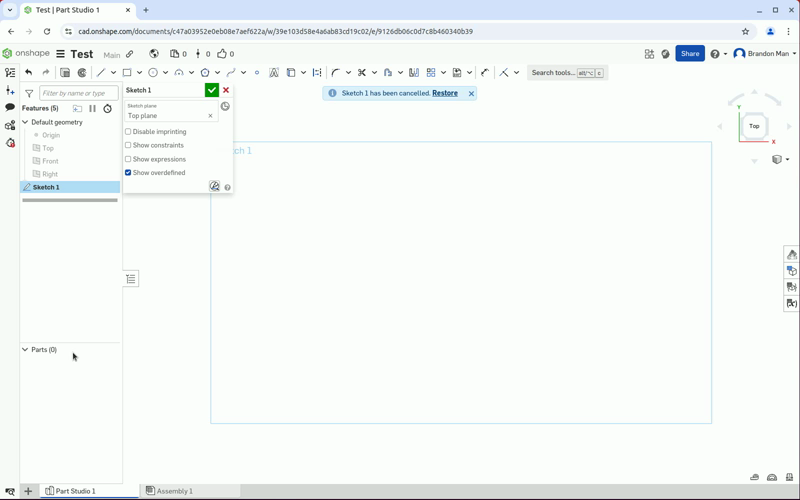
key(c)
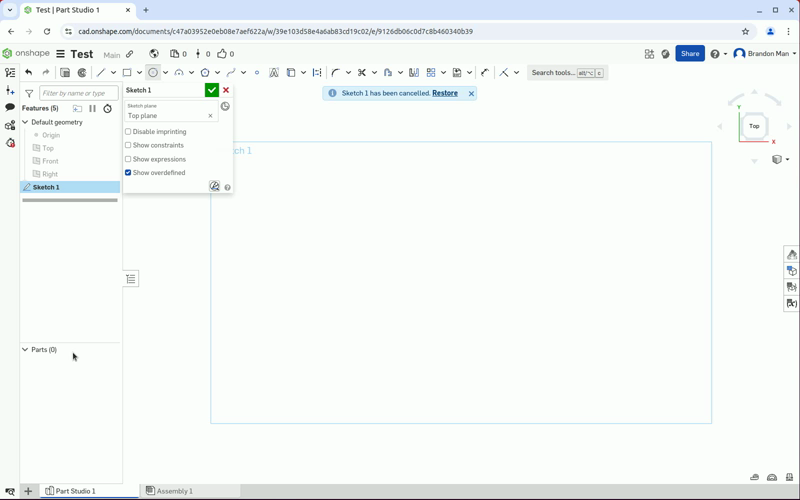
key_down(shift)
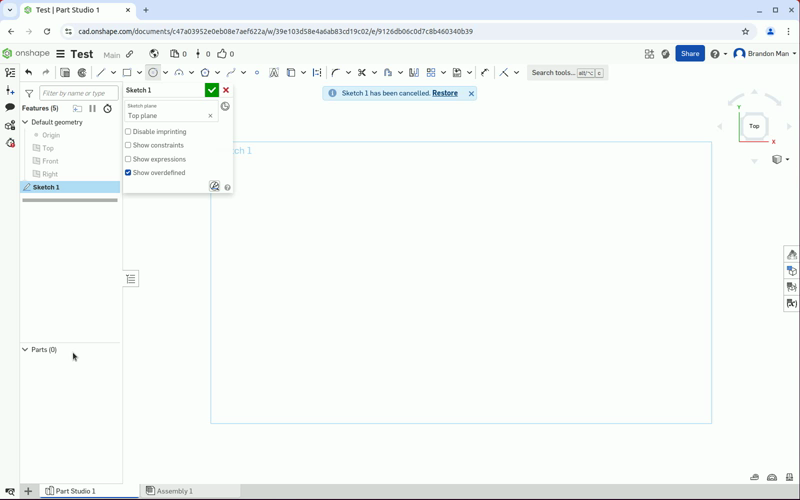
mouse_move(392, 282)
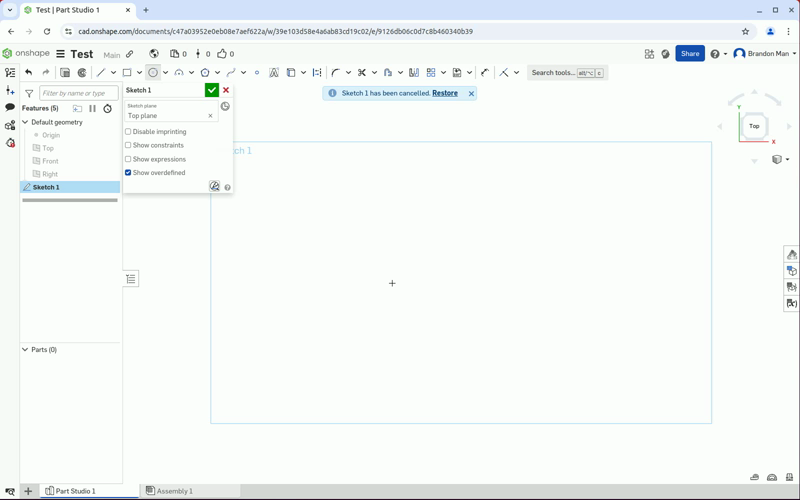
click(392, 282)
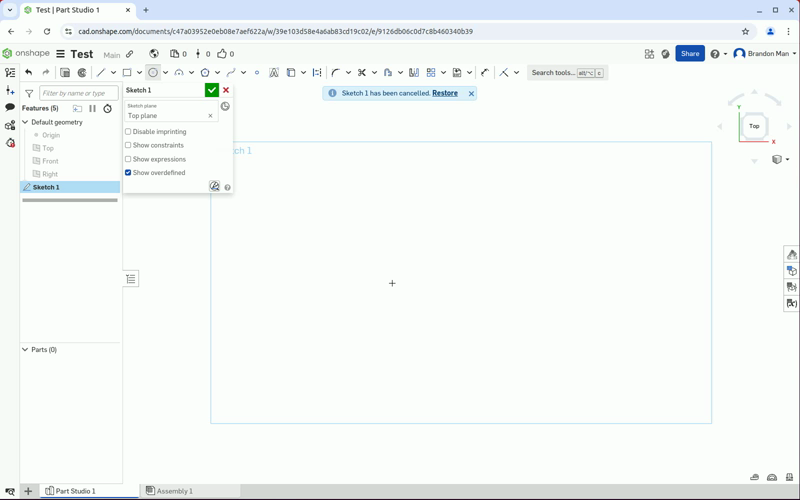
key_up(shift)
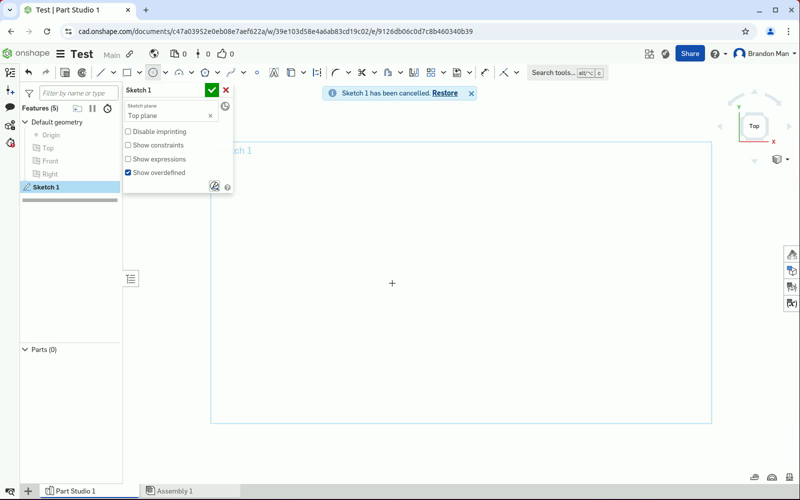
mouse_move(435, 282)
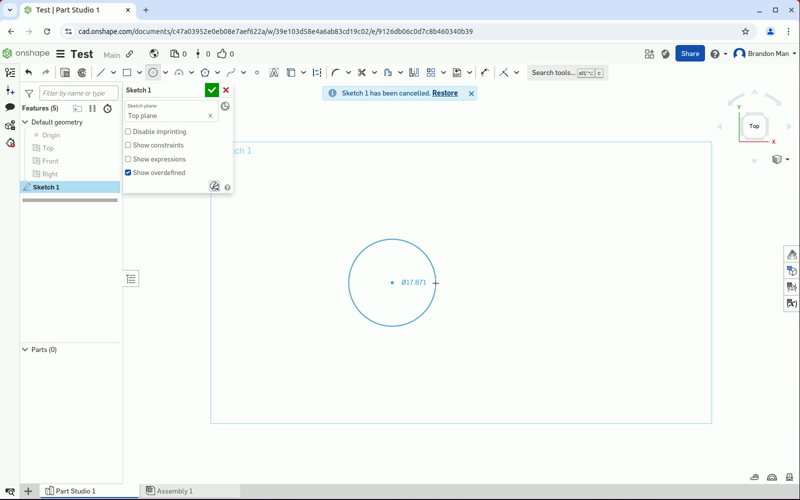
click(435, 282)
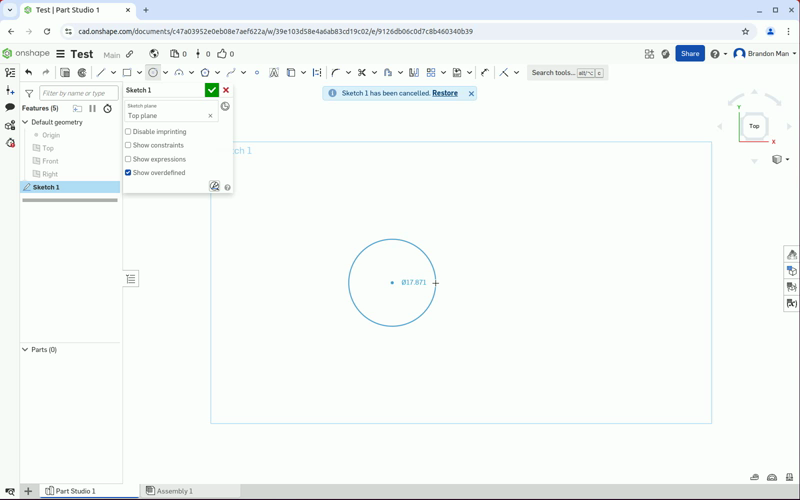
key(esc)
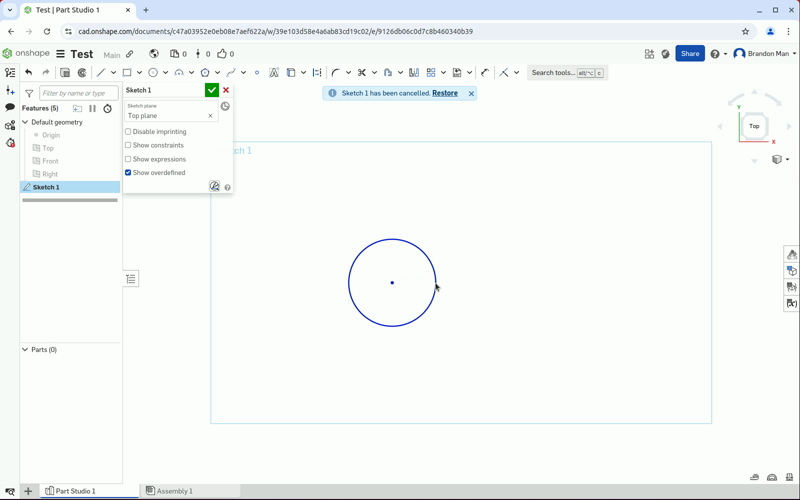
key(c)
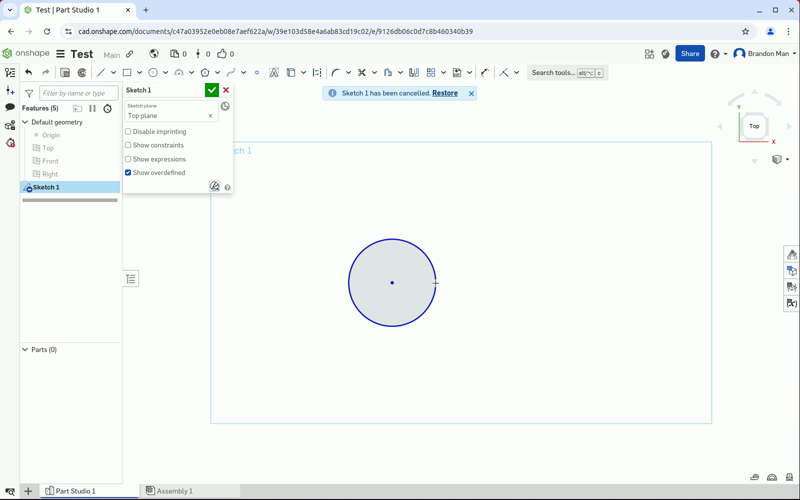
key_down(shift)
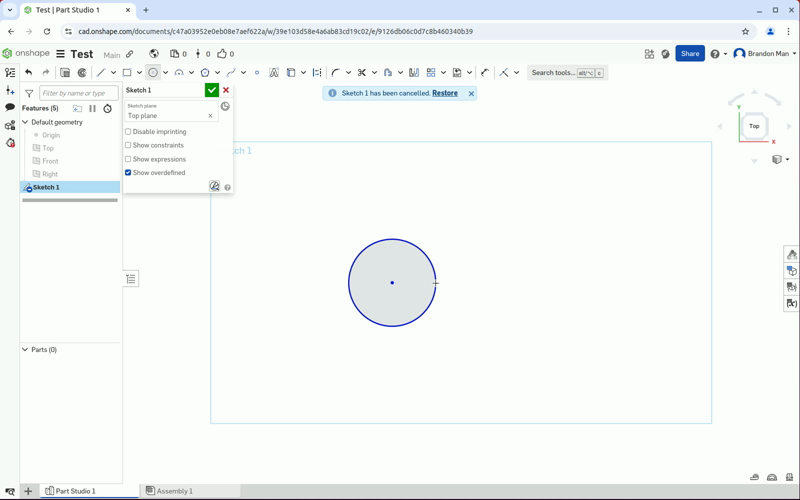
mouse_move(392, 282)
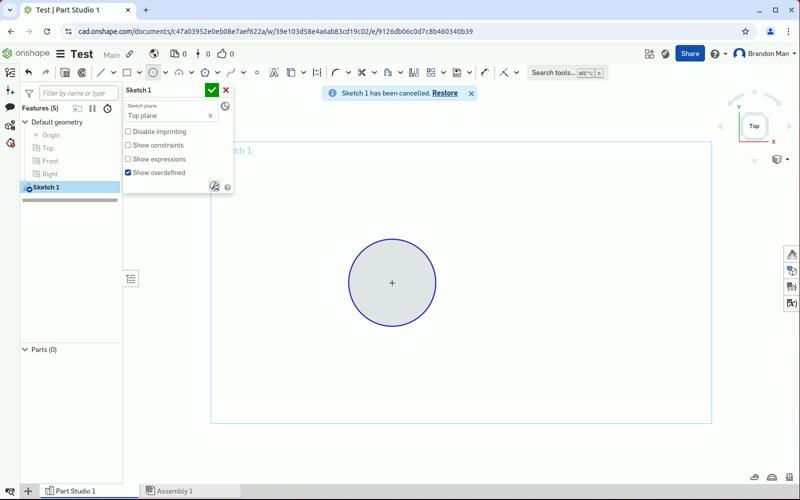
click(392, 282)
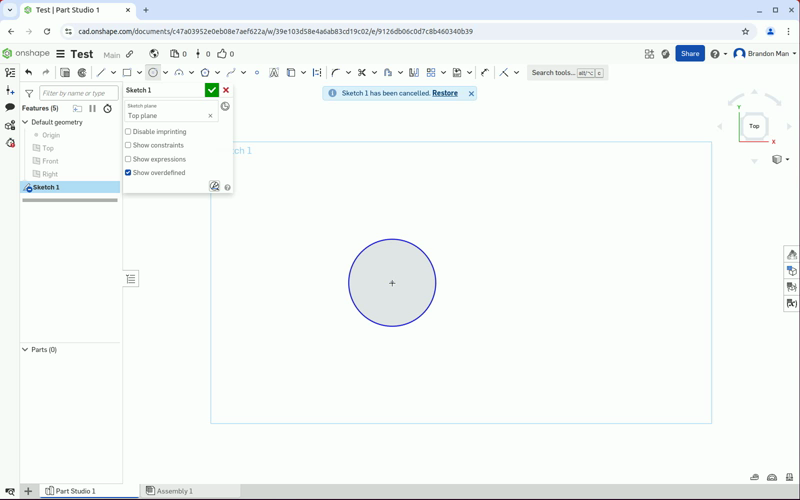
key_up(shift)
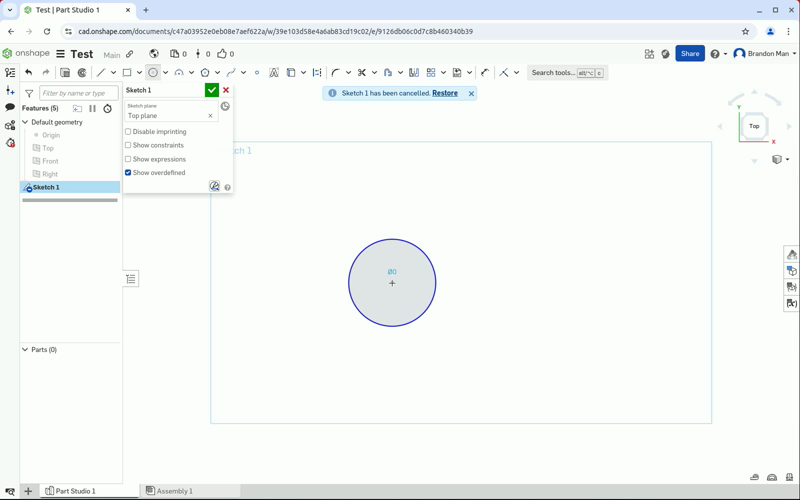
mouse_move(415, 282)
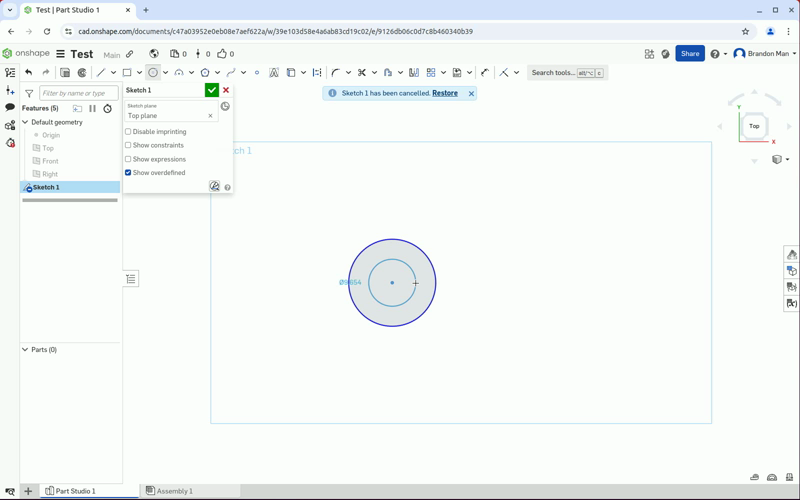
click(415, 282)
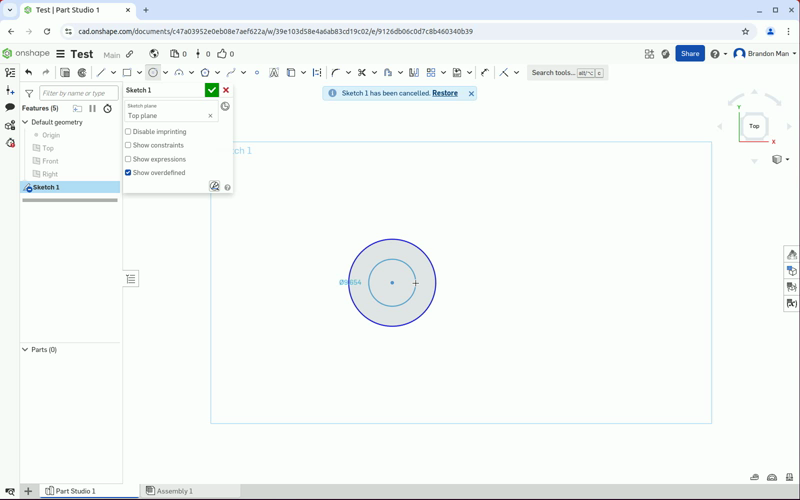
key(esc)
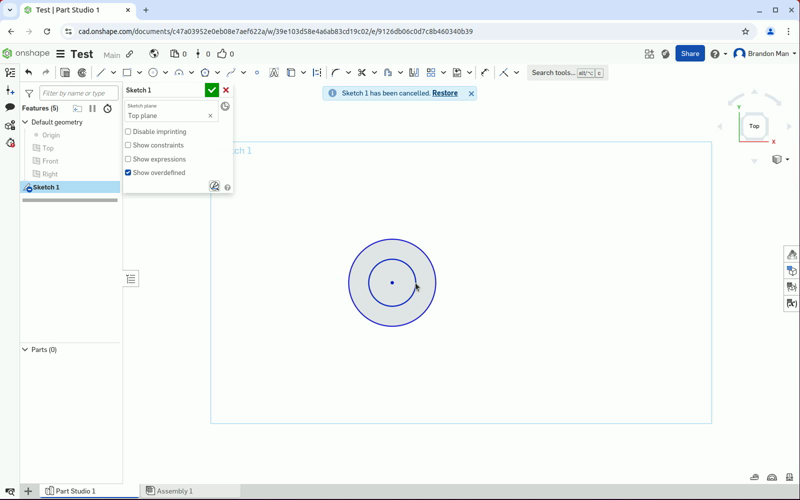
mouse_move(429, 268)
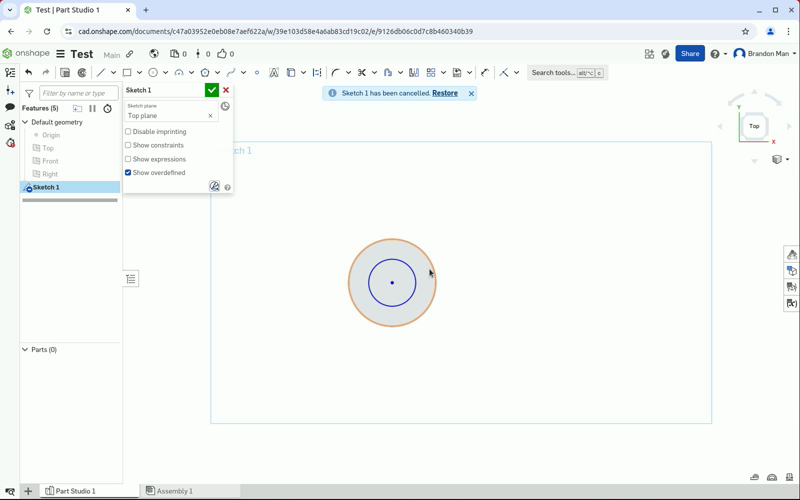
click(429, 268)
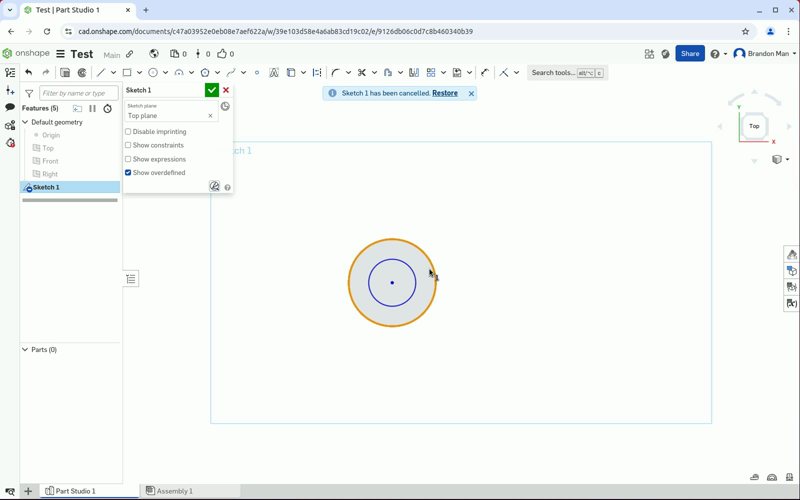
mouse_move(73, 352)
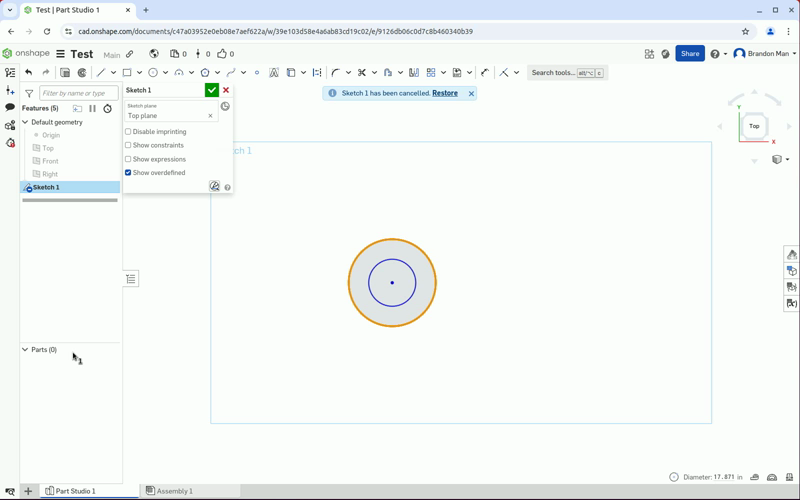
key(shift+y)
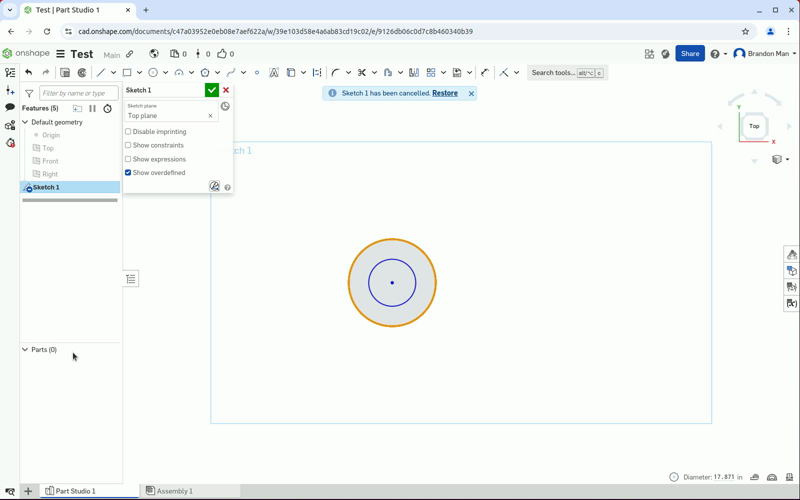
key(shift+e)
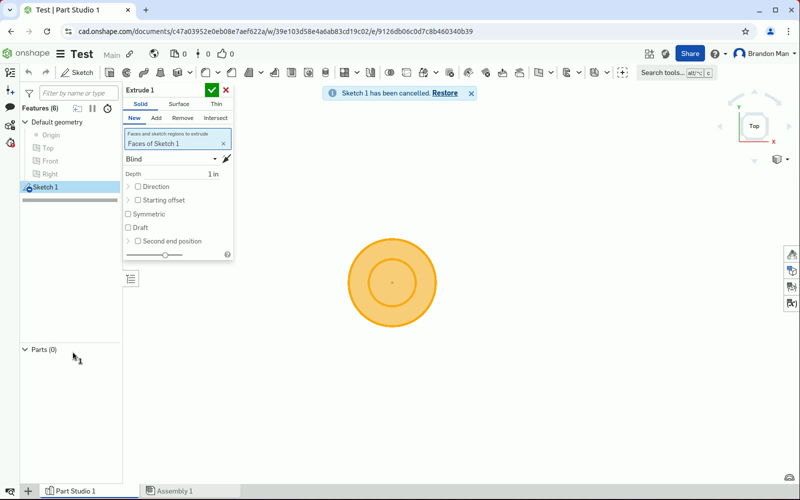
mouse_move(143, 106)
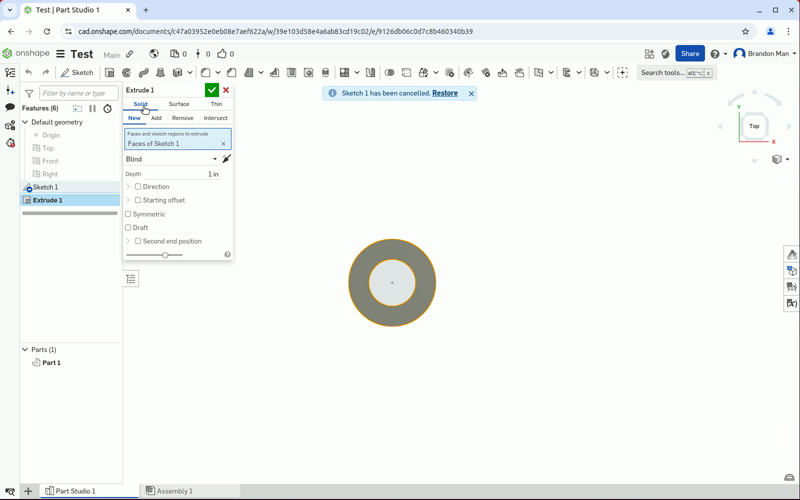
click(143, 106)
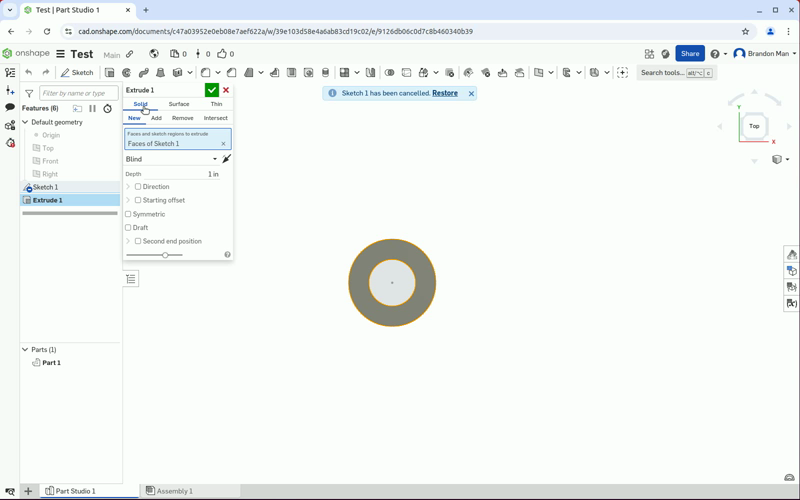
mouse_move(137, 120)
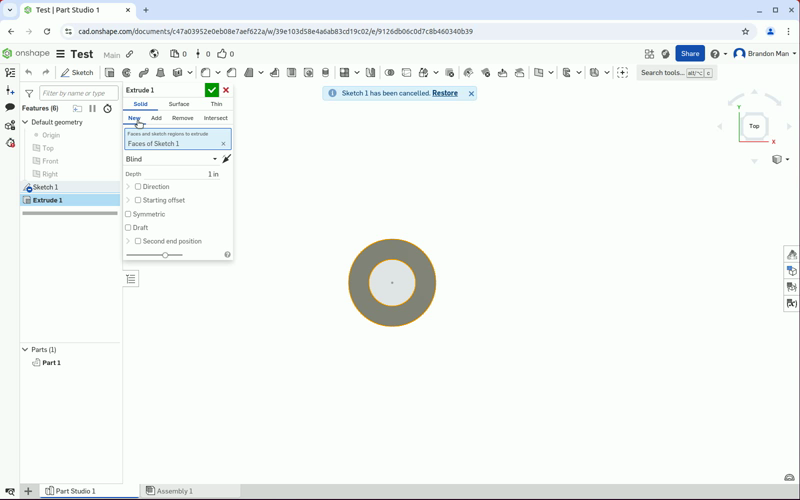
click(137, 120)
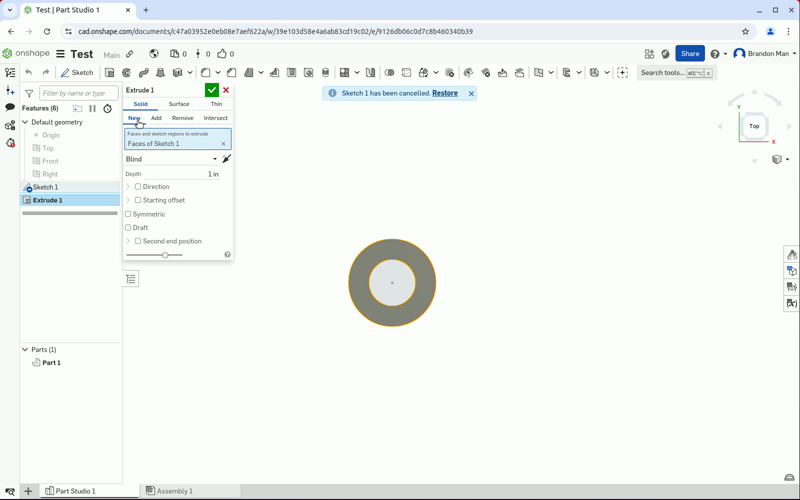
key(tab, 4)
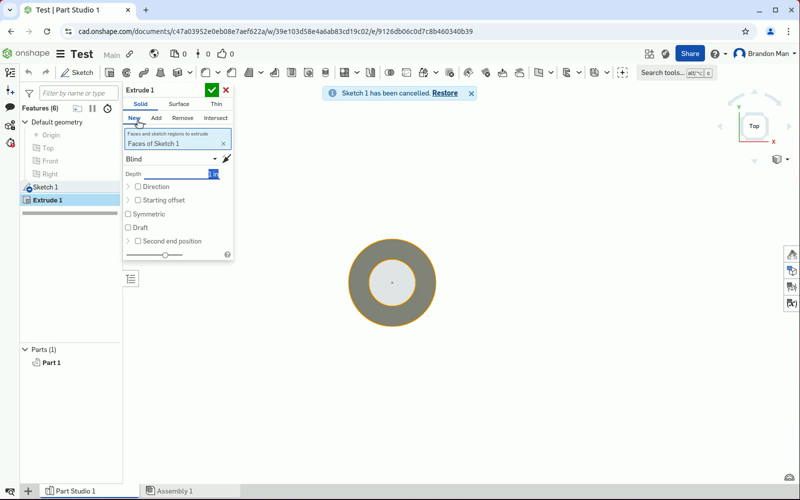
text(7.703)
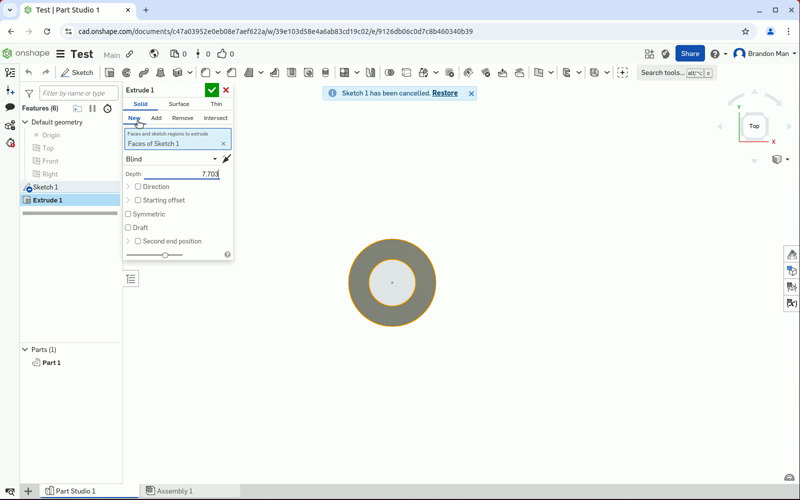
key(enter)
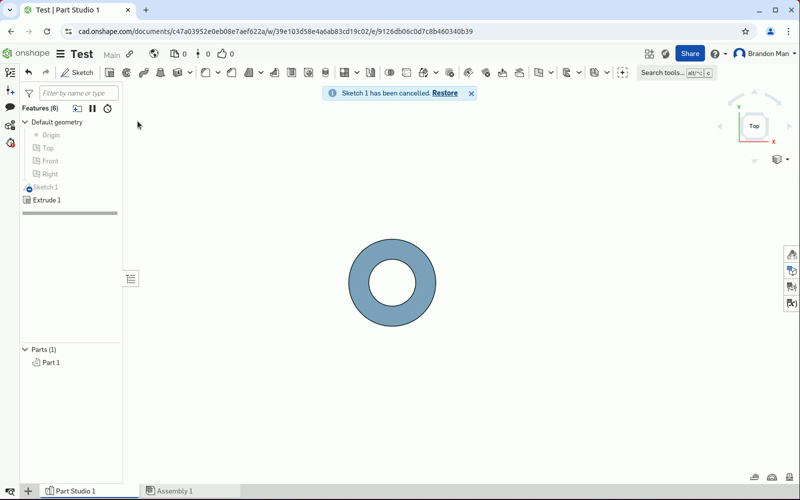
key(shift+h)
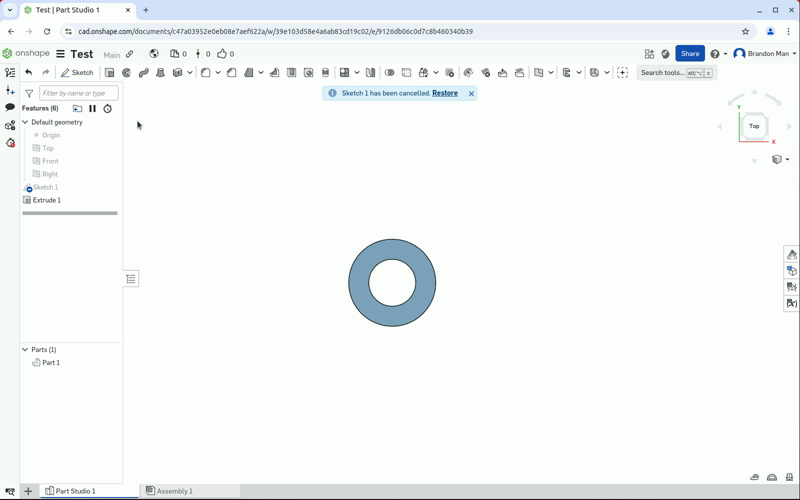
key(shift+h)
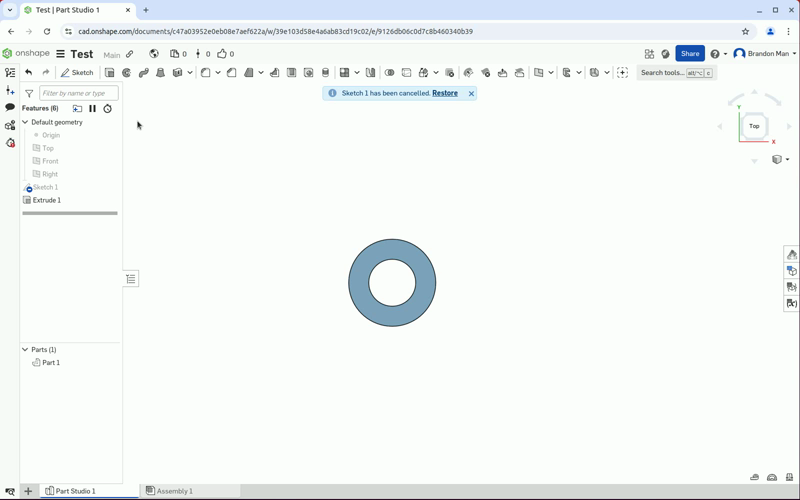
mouse_move(73, 189)
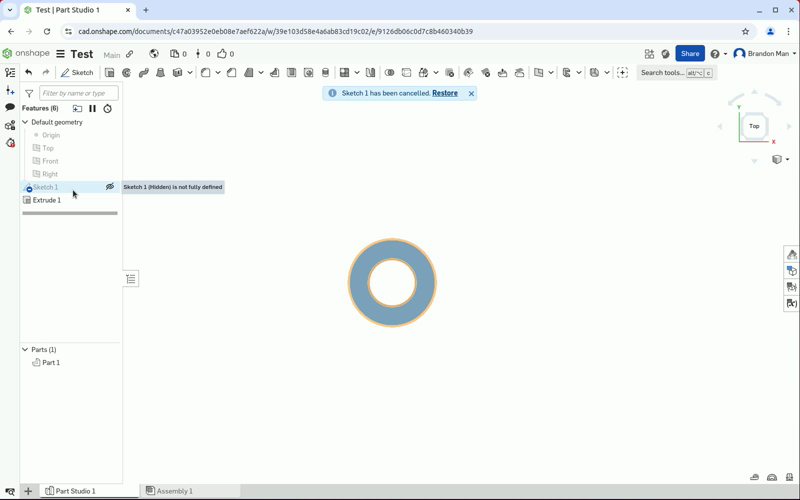
click(73, 189)
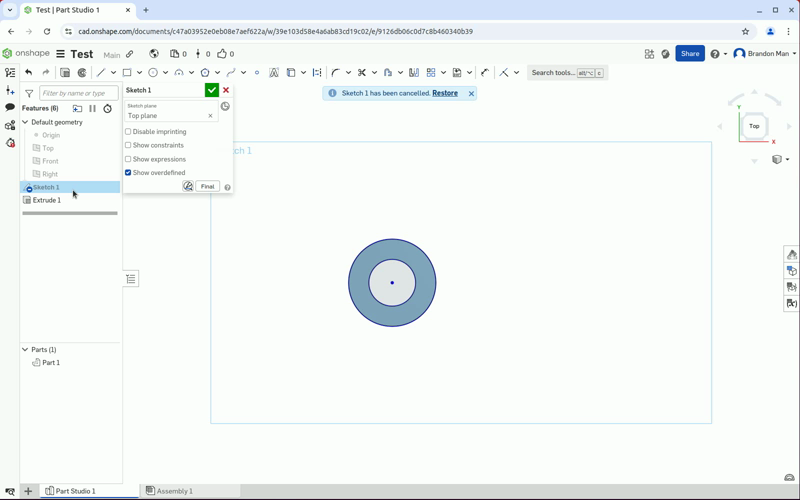
mouse_move(229, 92)
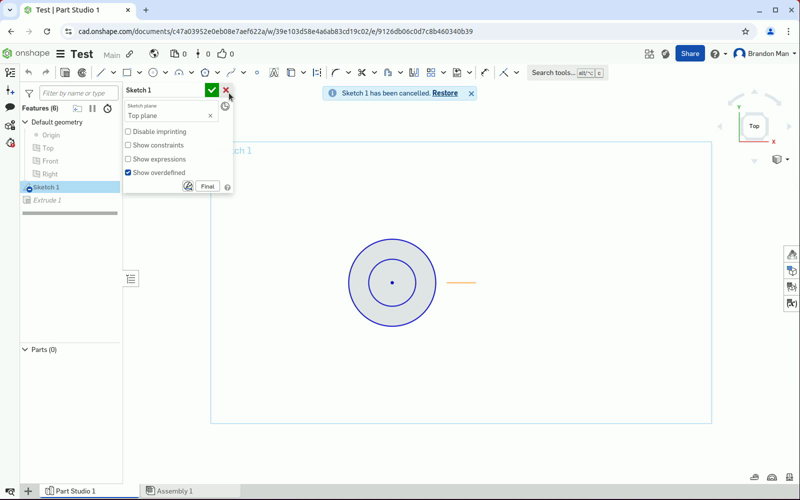
click(229, 92)
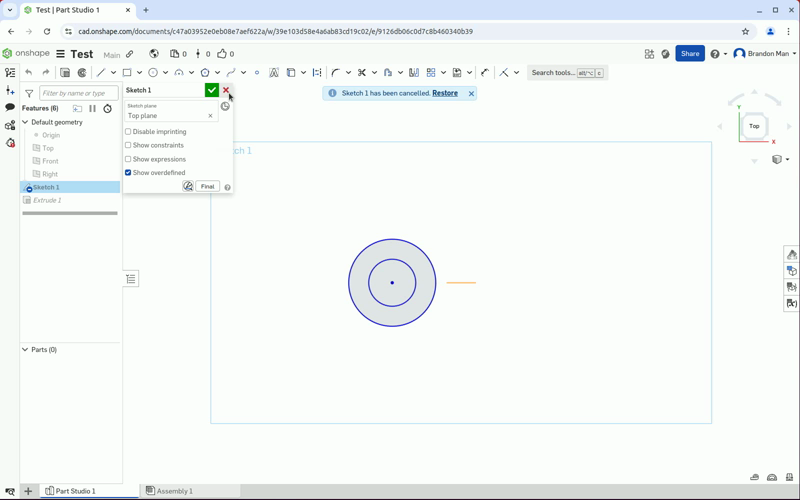
key(shift+s)
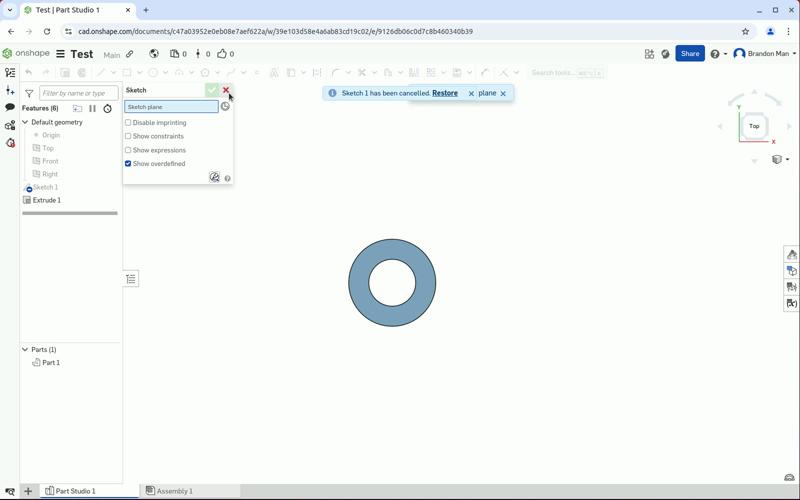
mouse_move(73, 150)
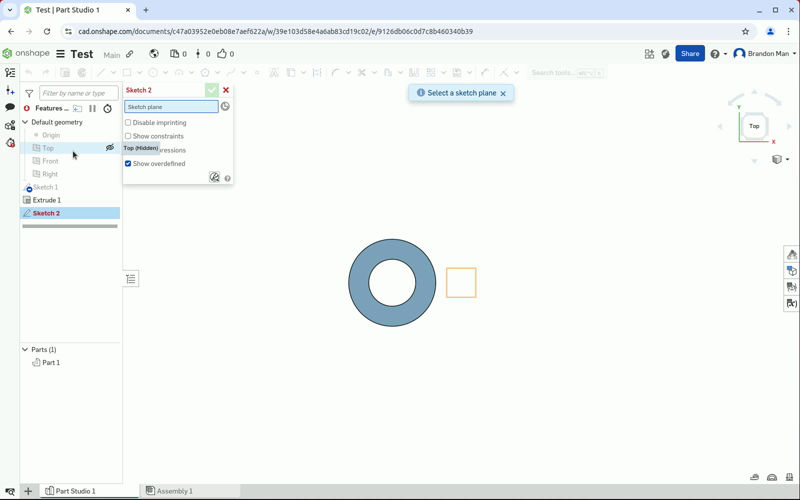
click(73, 150)
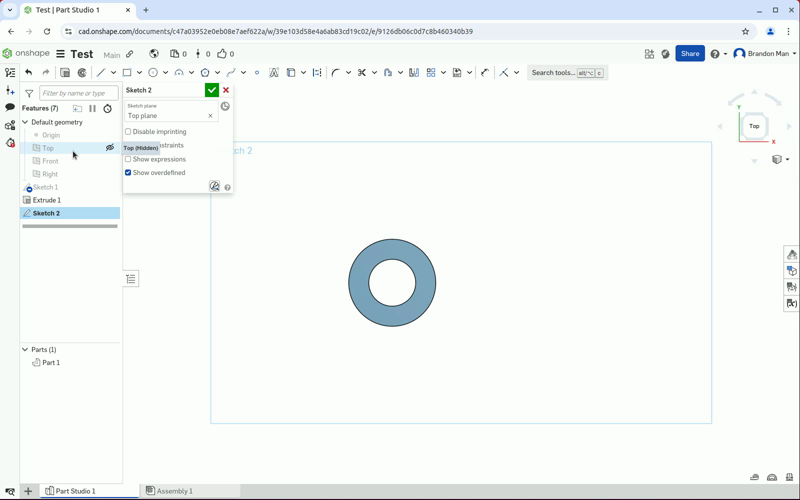
mouse_move(73, 352)
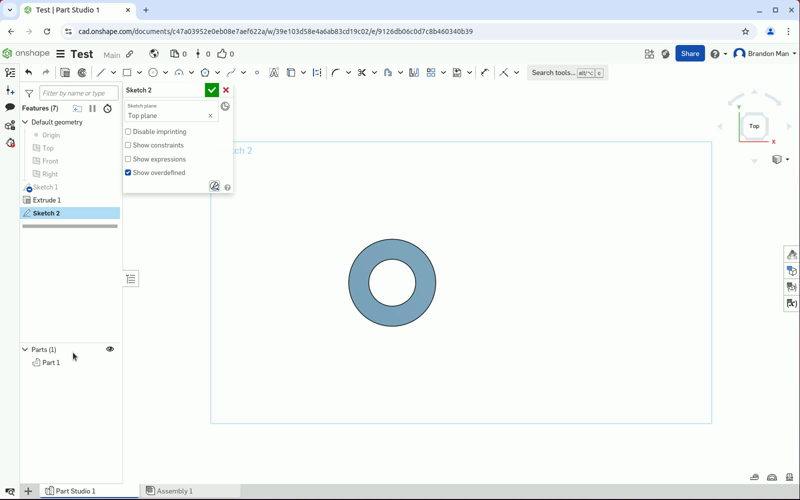
key(y)
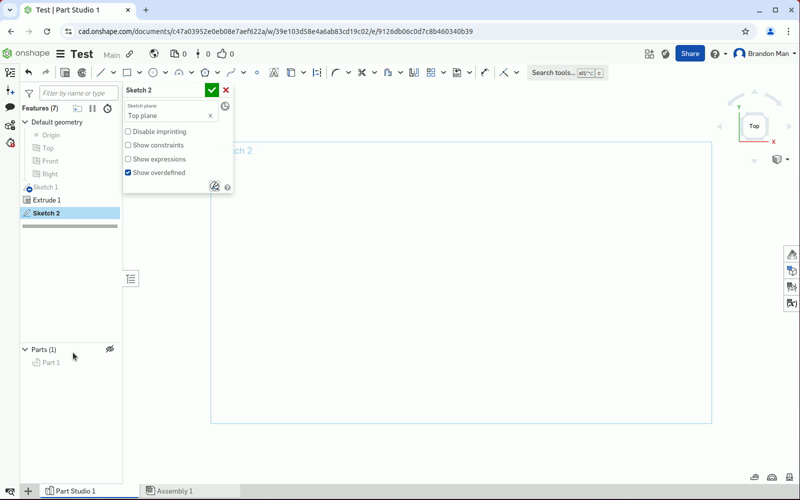
key(l)
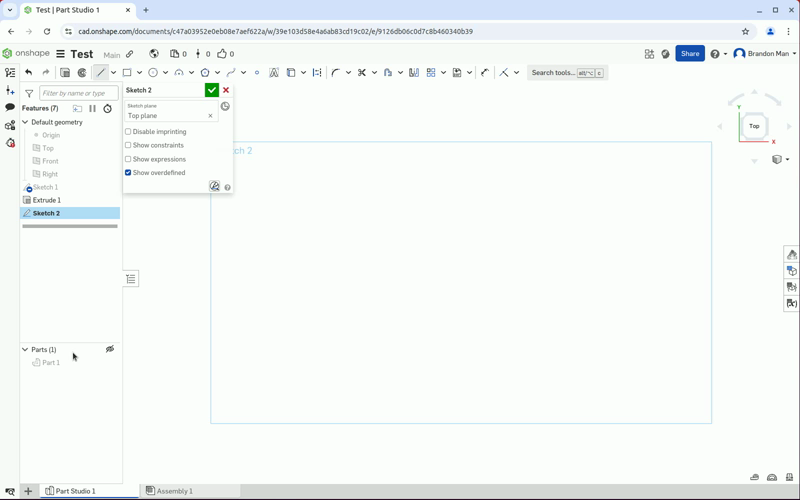
key_down(shift)
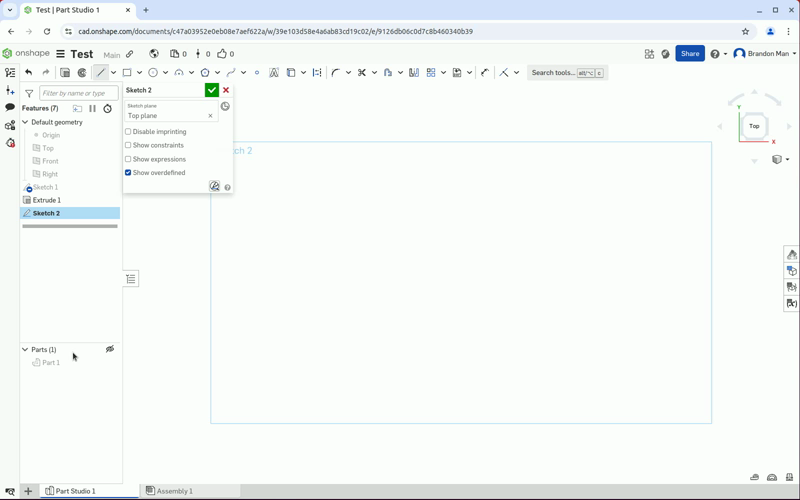
mouse_move(391, 326)
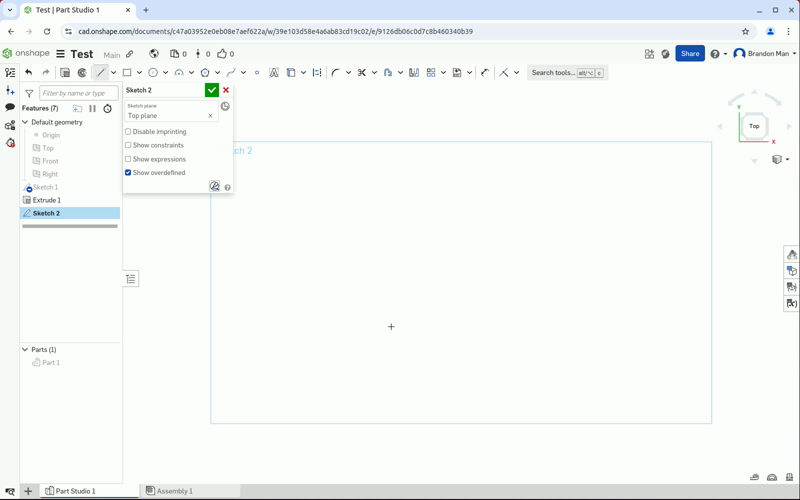
click(391, 326)
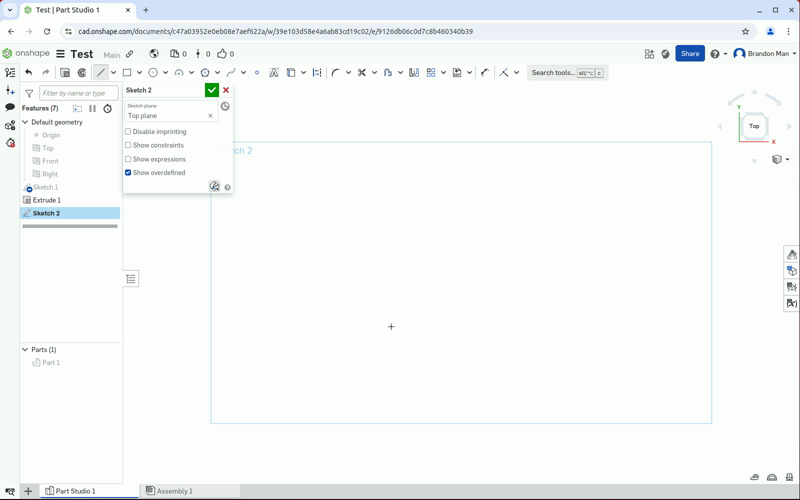
key_up(shift)
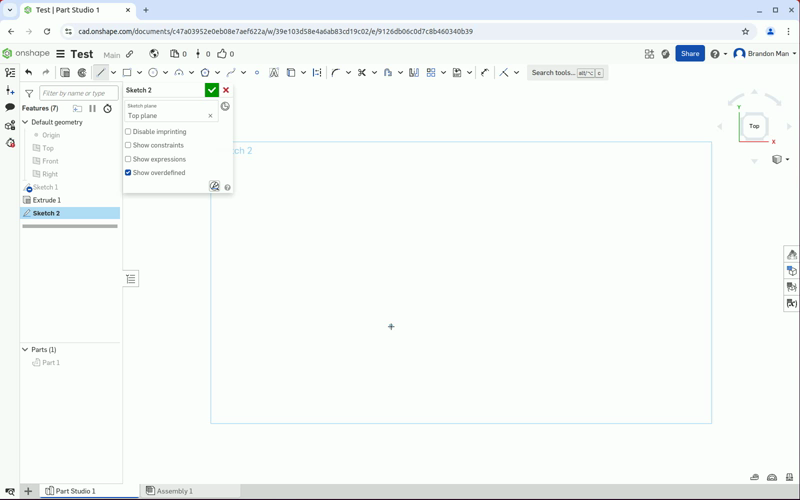
key_down(shift)
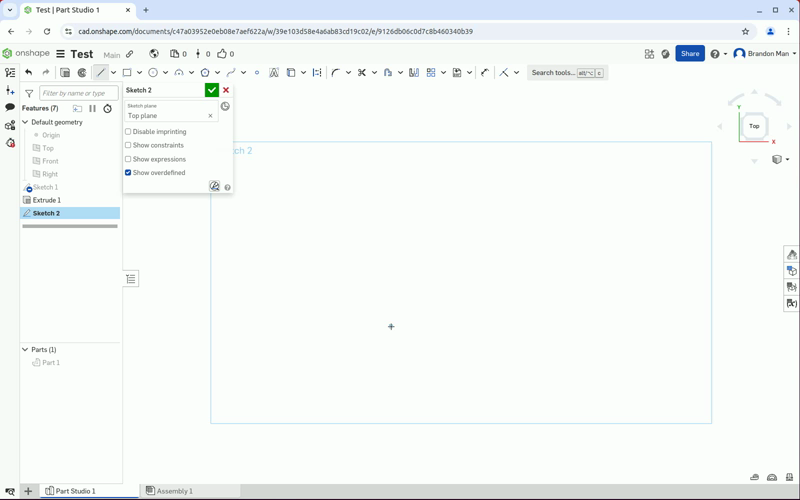
mouse_move(529, 324)
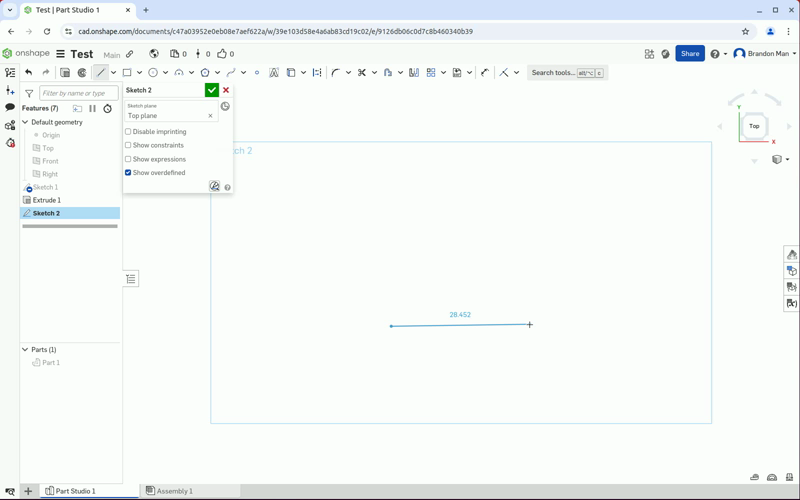
click(529, 324)
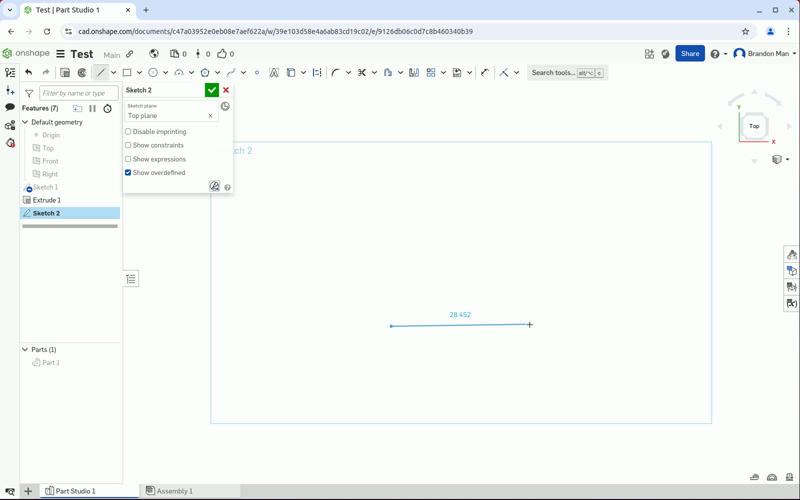
key_up(shift)
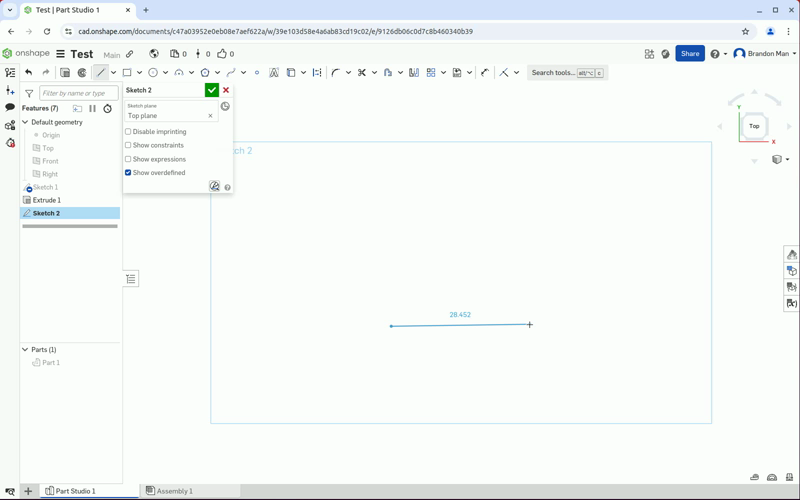
key(esc)
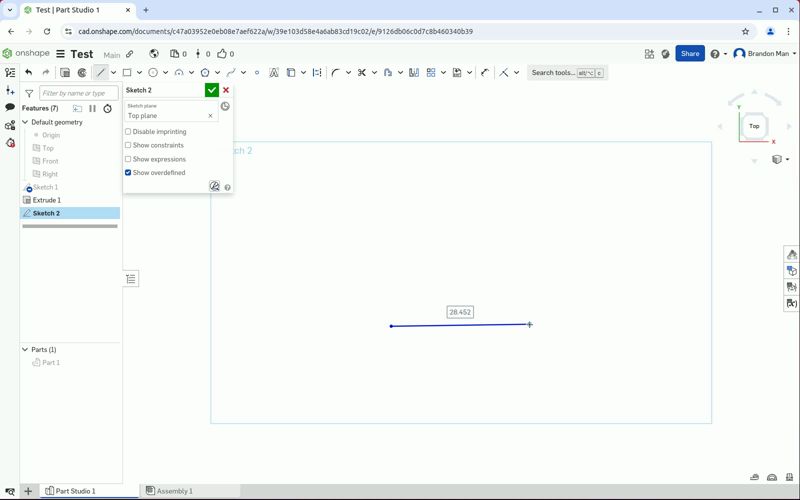
key(a)
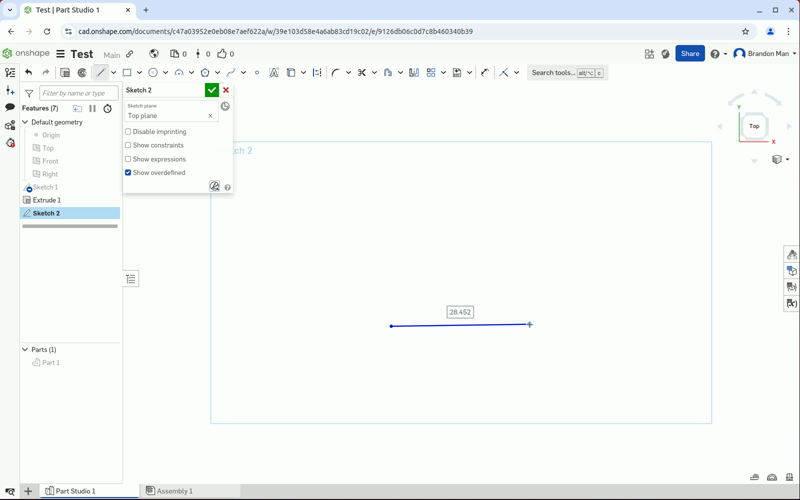
mouse_move(529, 324)
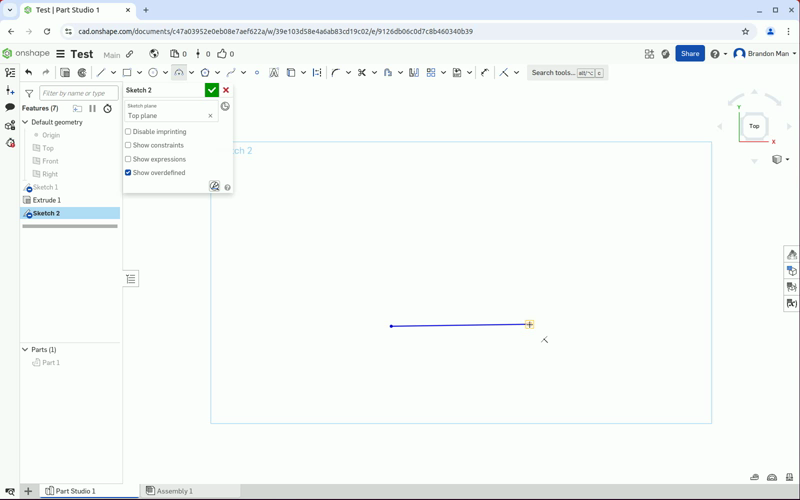
click(529, 324)
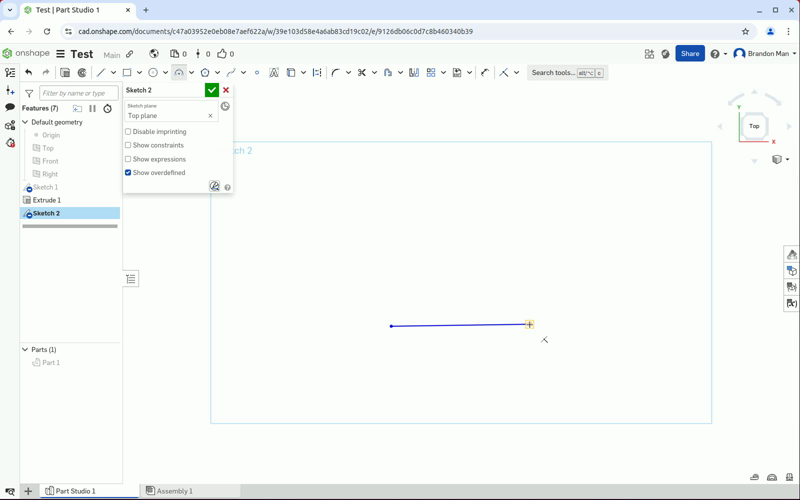
key_down(shift)
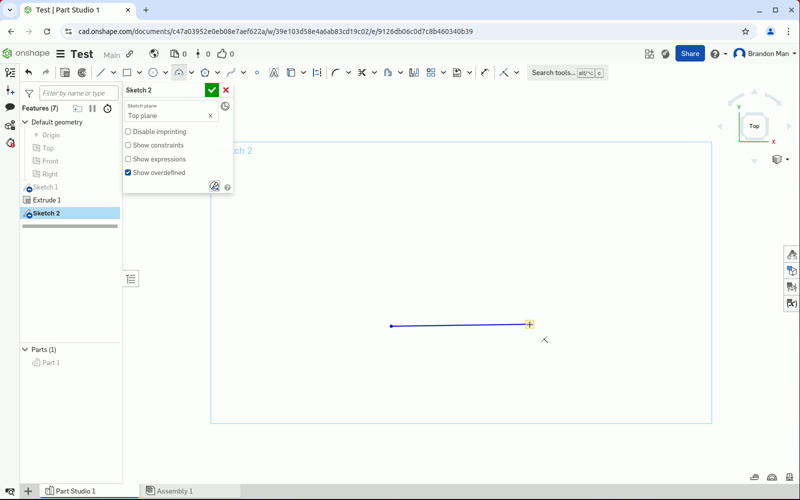
mouse_move(529, 241)
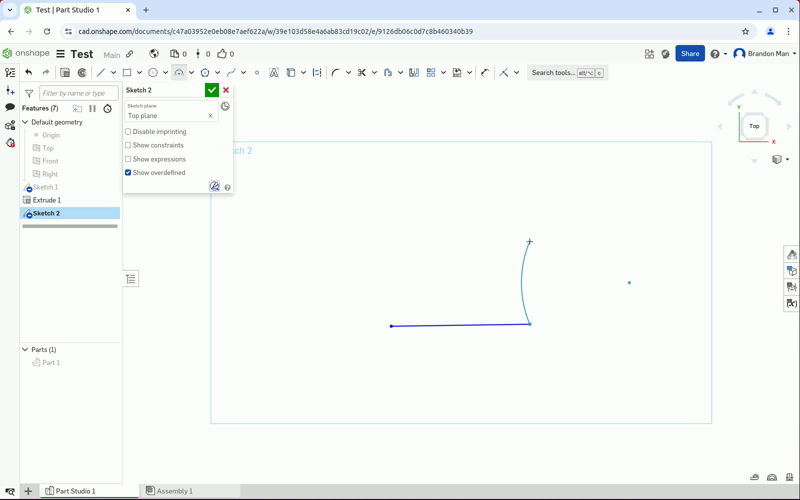
click(529, 241)
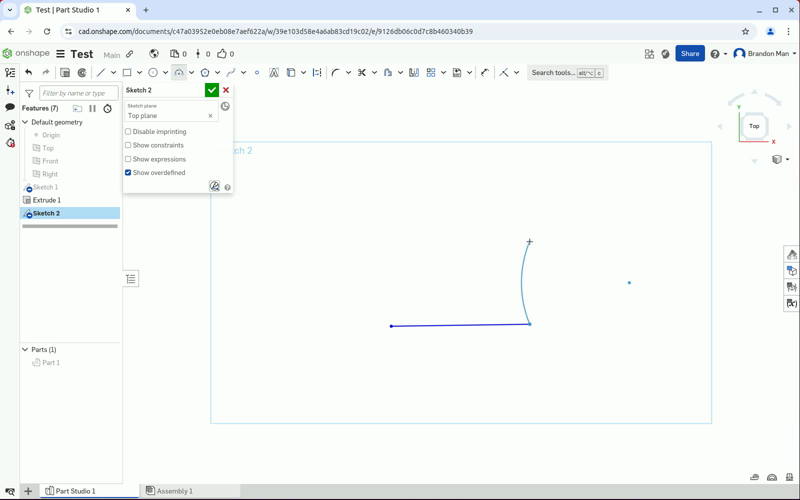
mouse_move(570, 282)
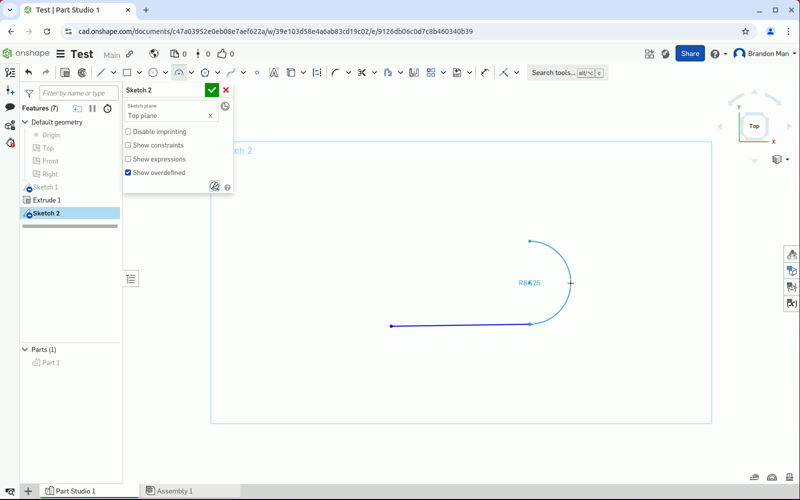
click(570, 282)
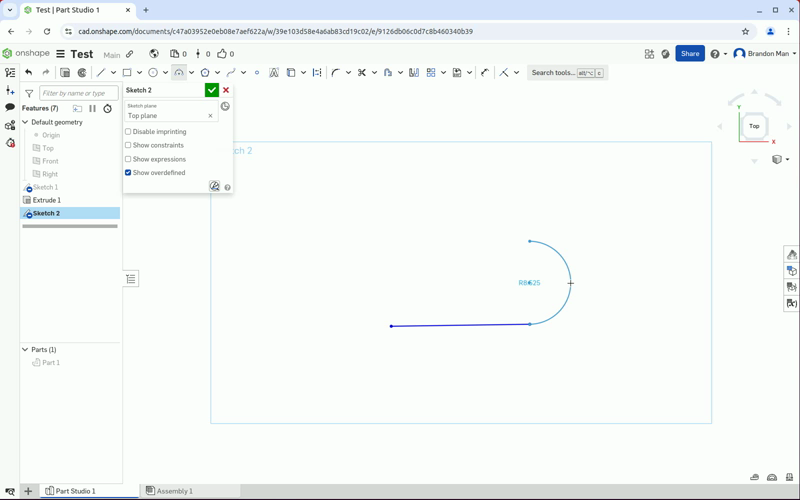
key_up(shift)
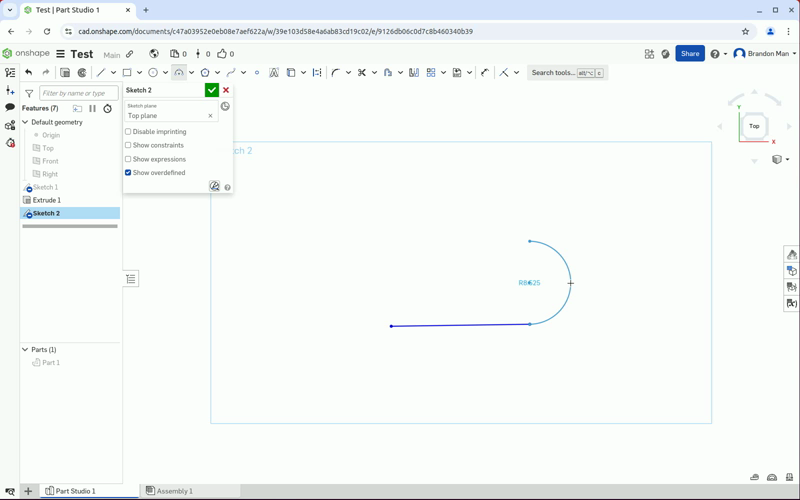
key(esc)
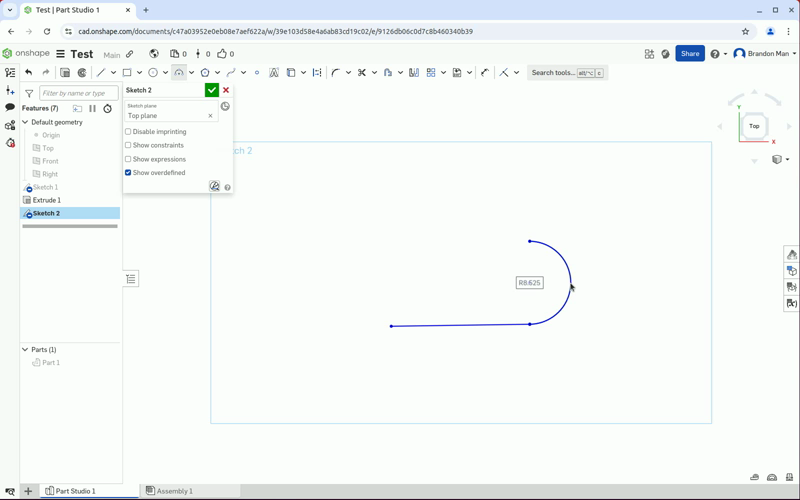
key(l)
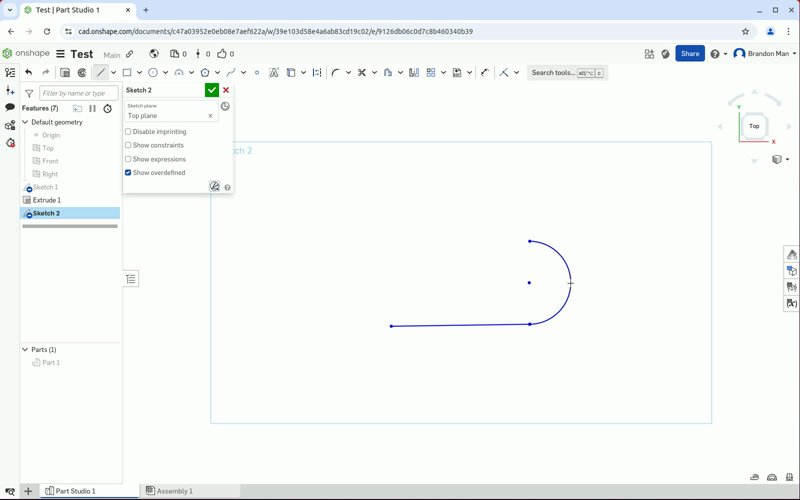
mouse_move(529, 241)
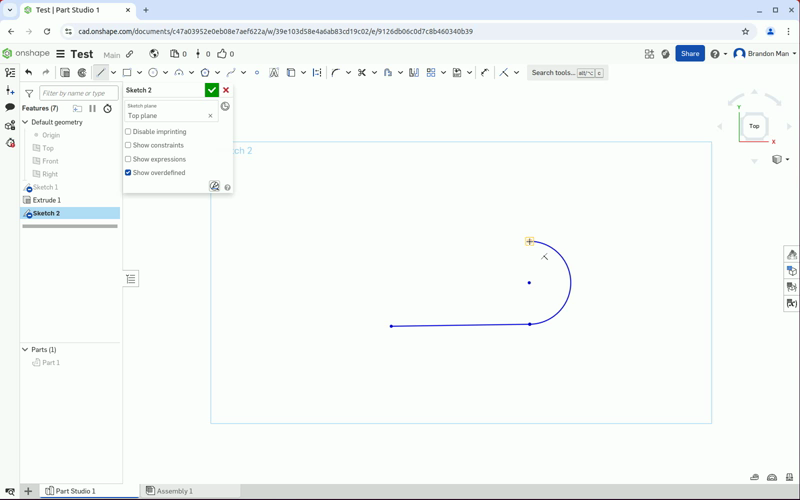
click(529, 241)
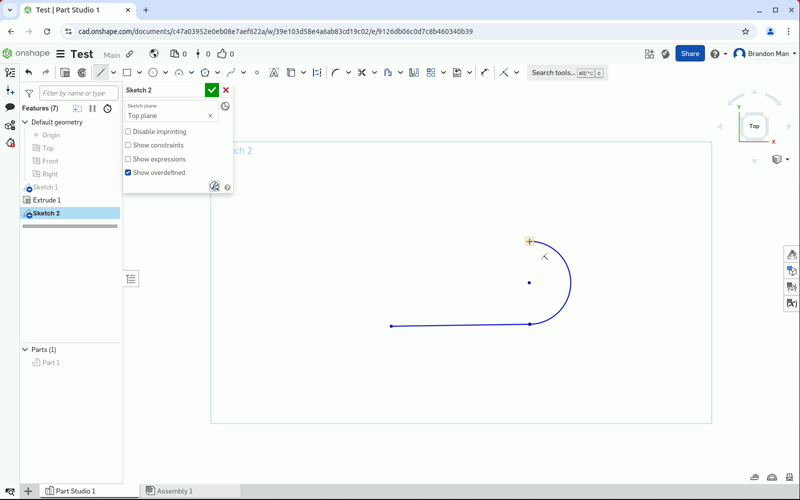
key_down(shift)
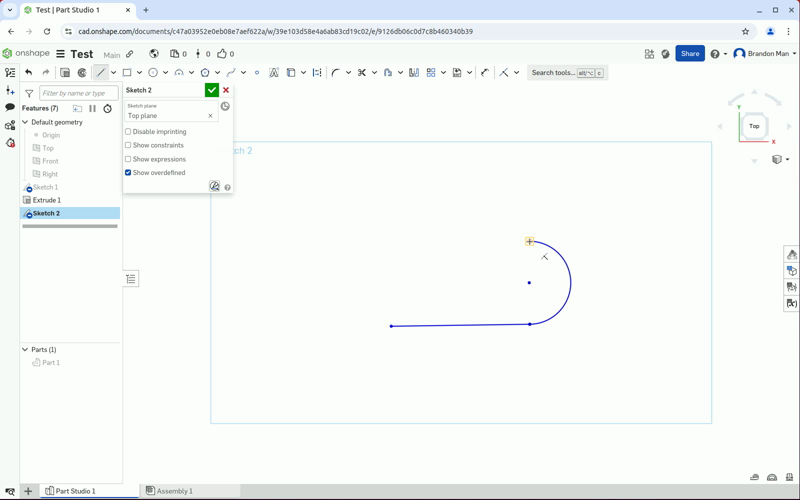
mouse_move(391, 241)
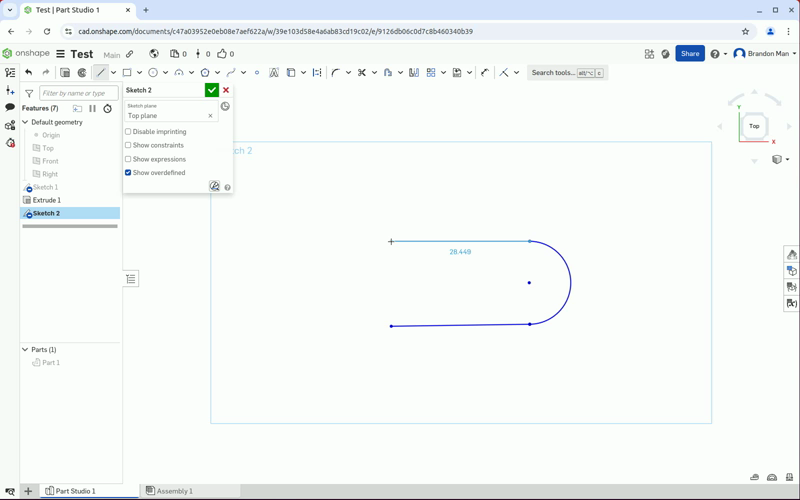
click(391, 241)
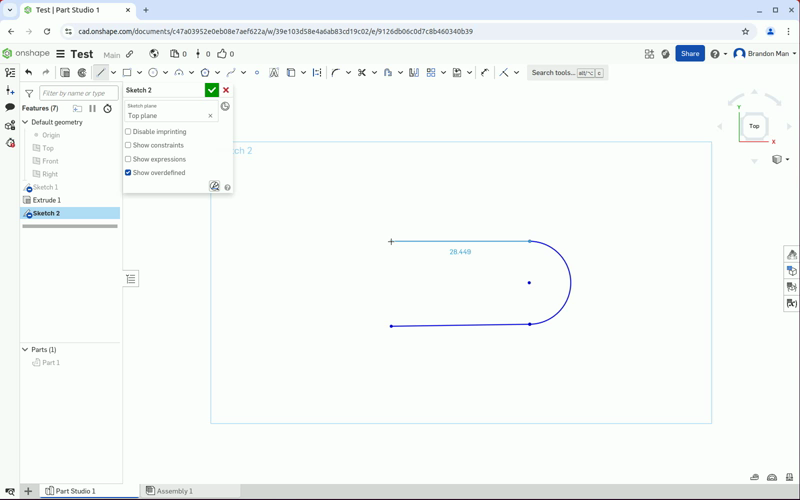
key_up(shift)
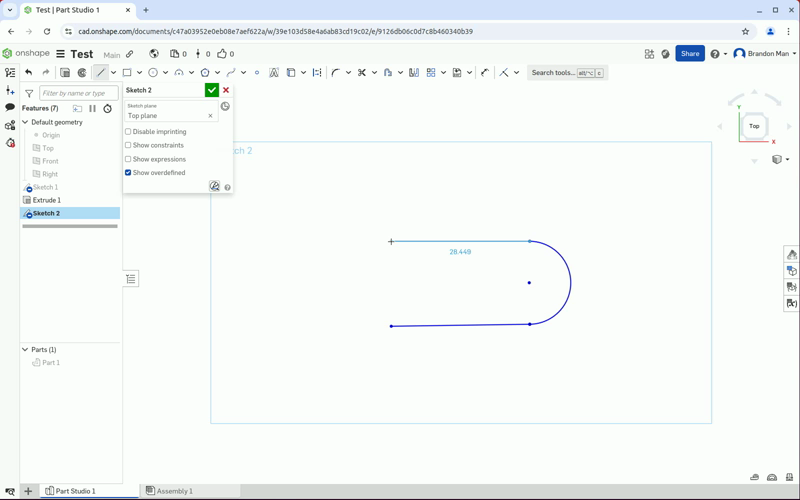
key(esc)
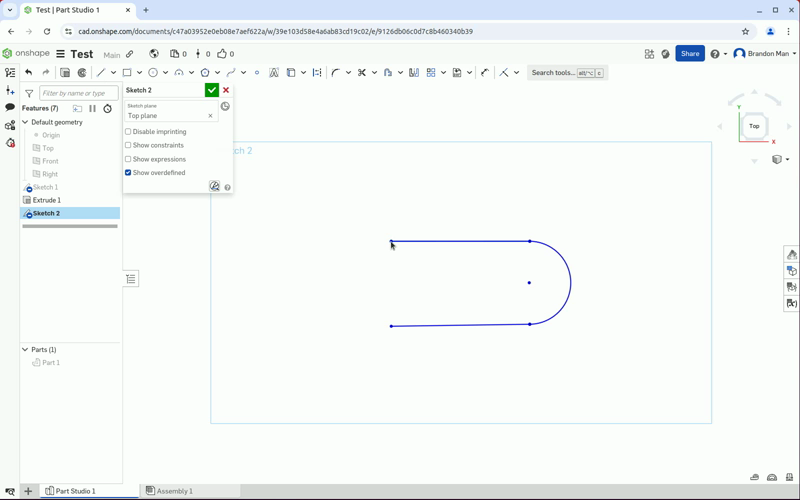
key(a)
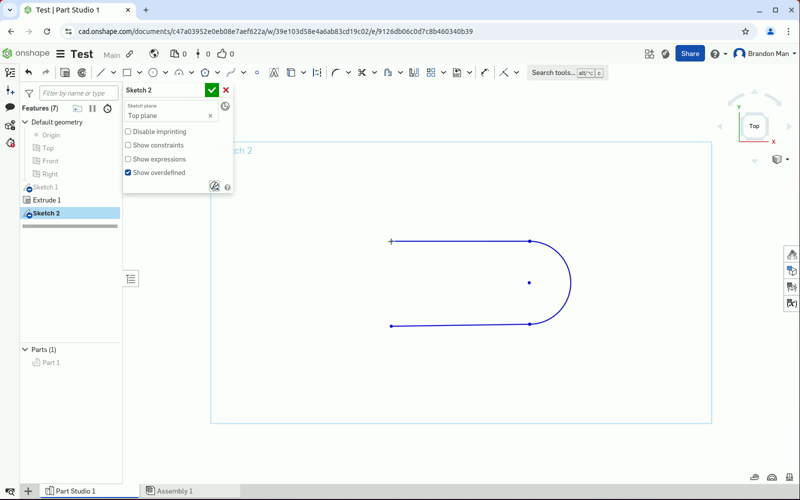
mouse_move(391, 241)
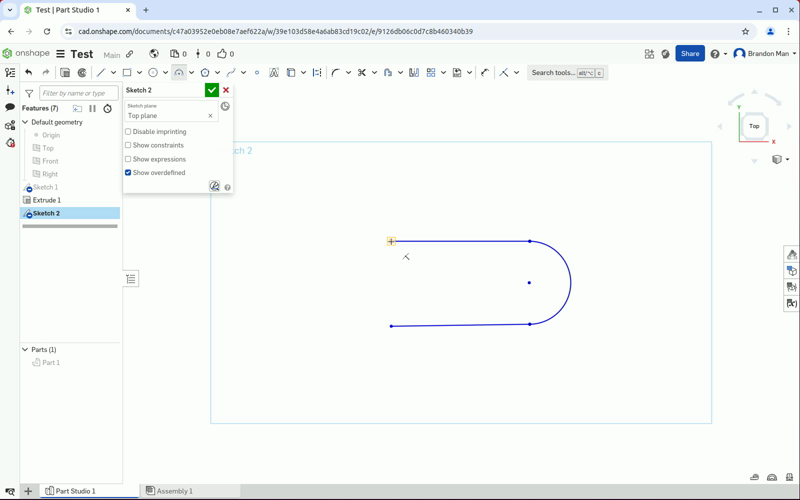
click(391, 241)
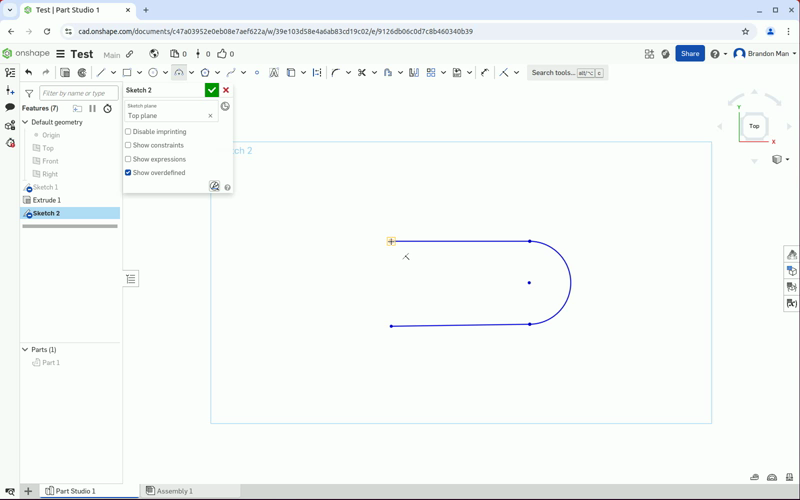
mouse_move(391, 326)
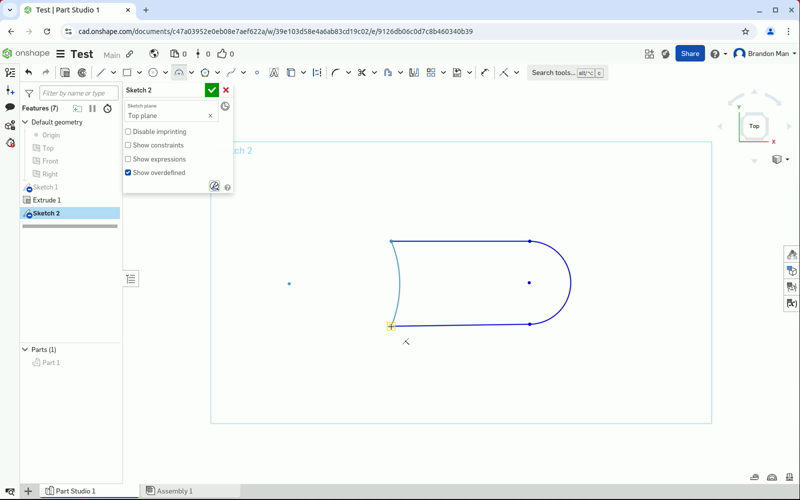
click(391, 326)
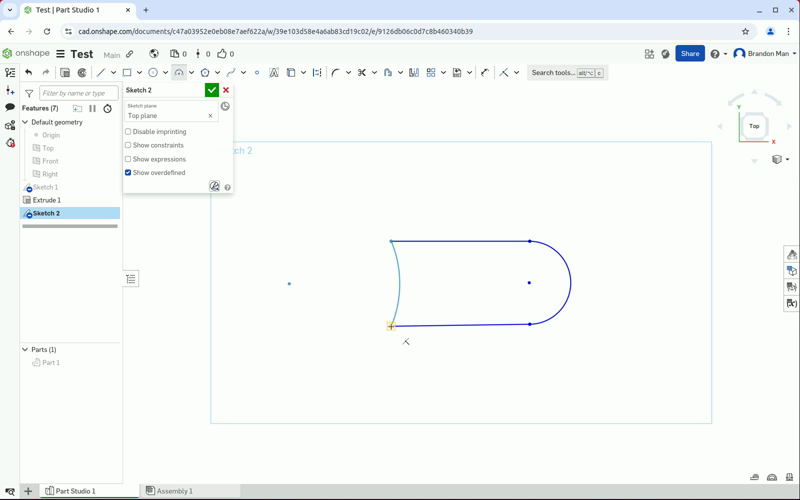
key_down(shift)
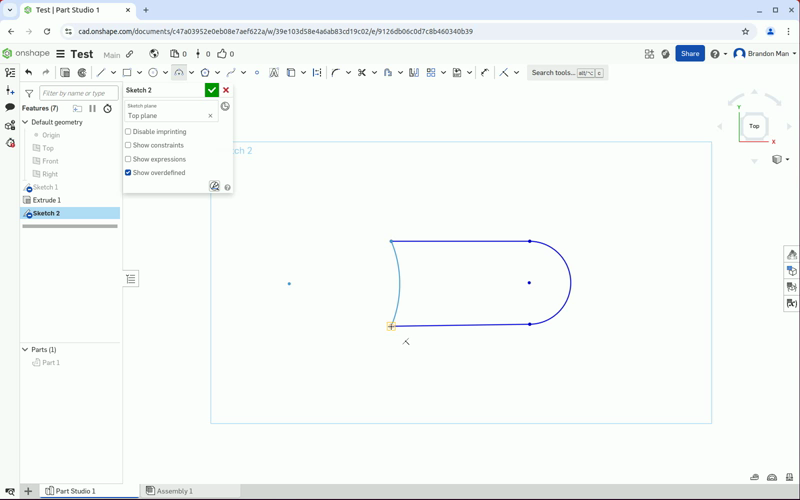
mouse_move(433, 283)
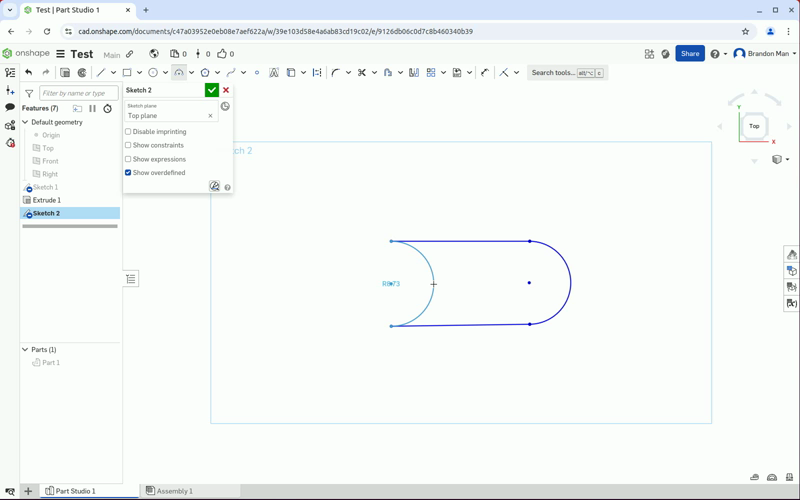
click(433, 283)
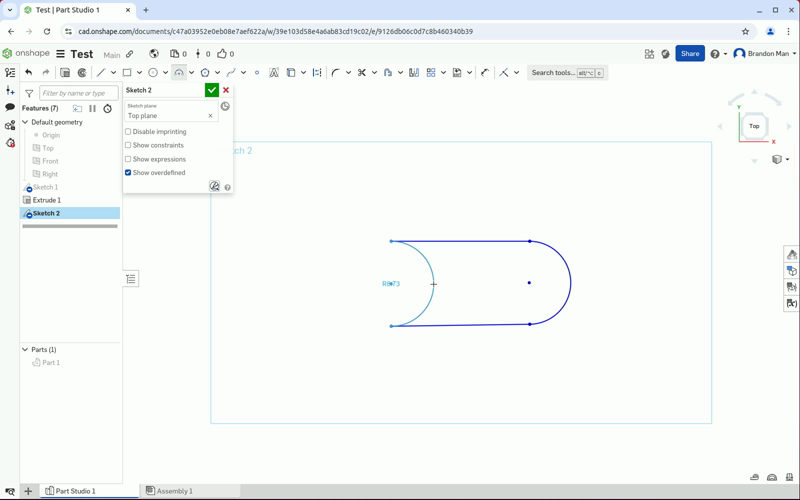
key_up(shift)
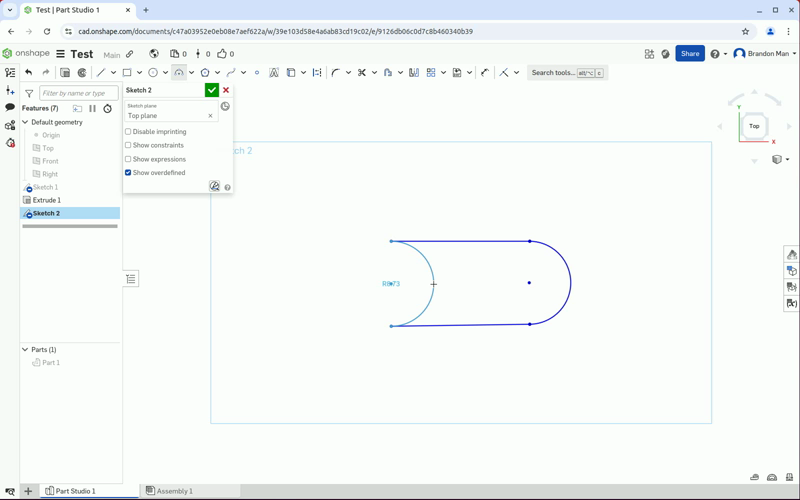
key(esc)
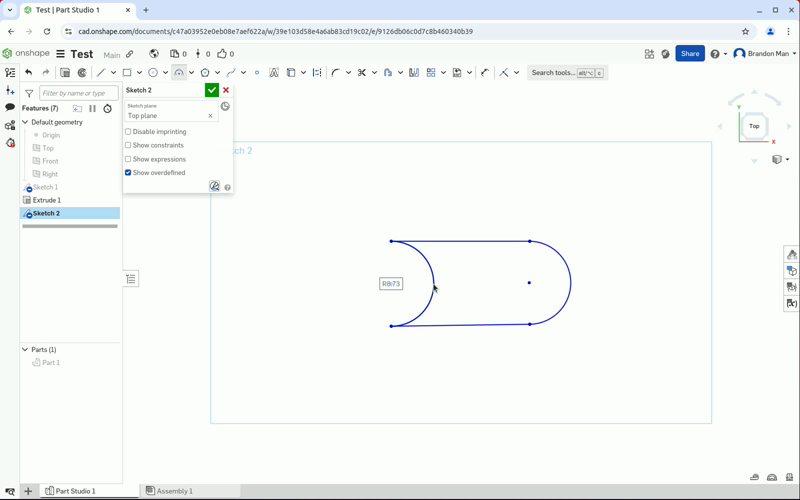
key(c)
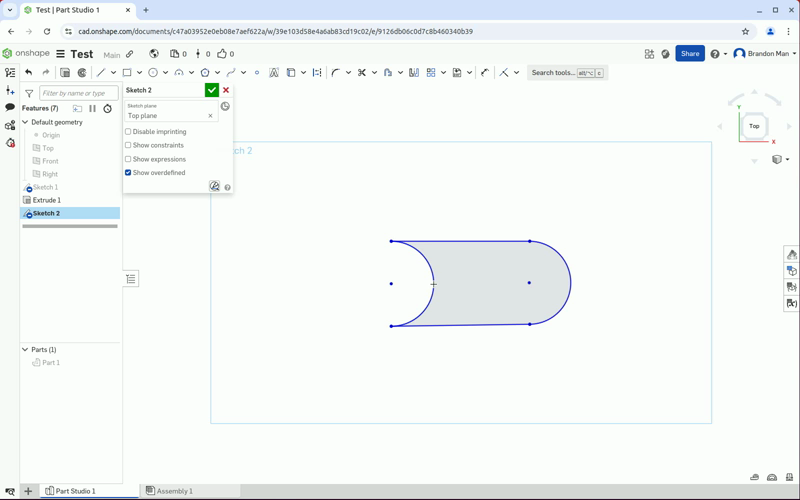
key_down(shift)
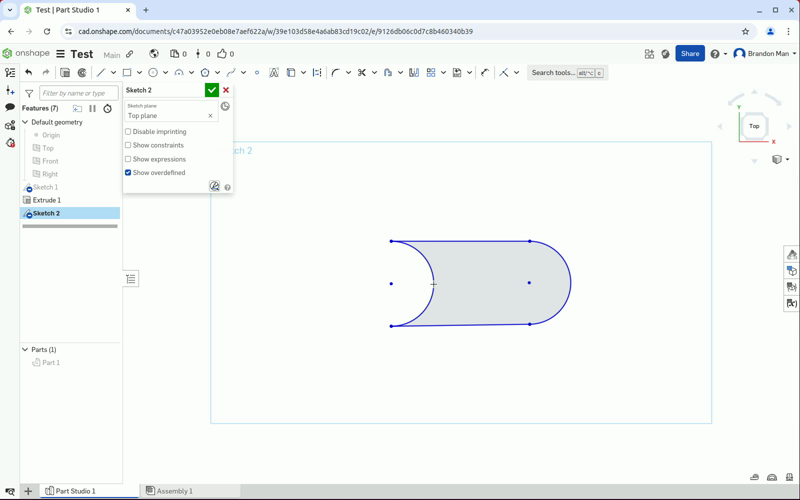
mouse_move(529, 282)
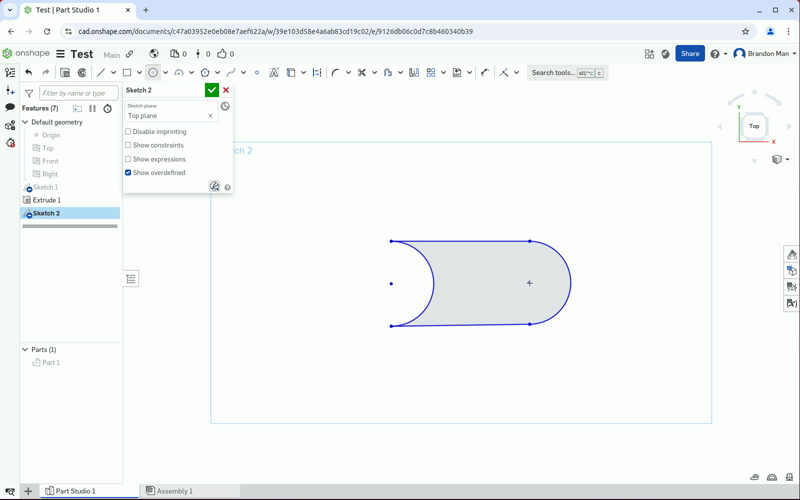
scroll(6)
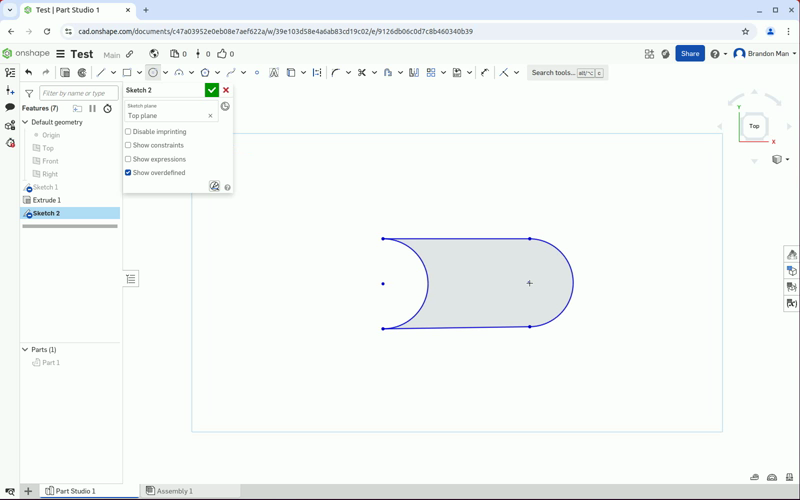
scroll(6)
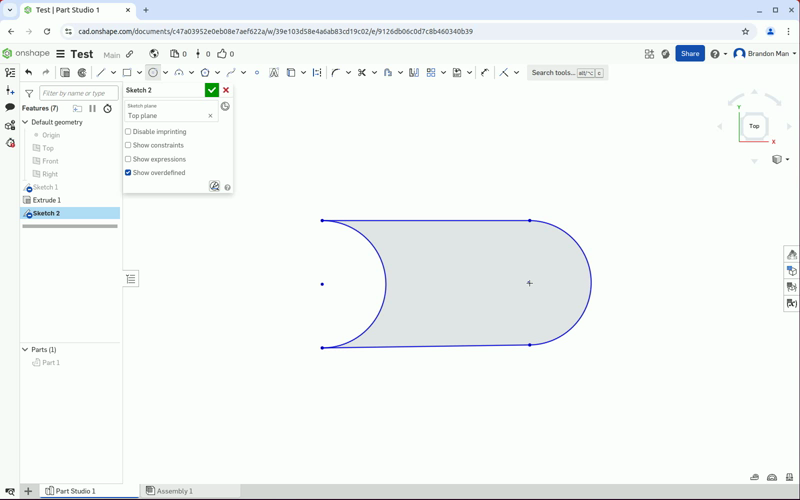
scroll(6)
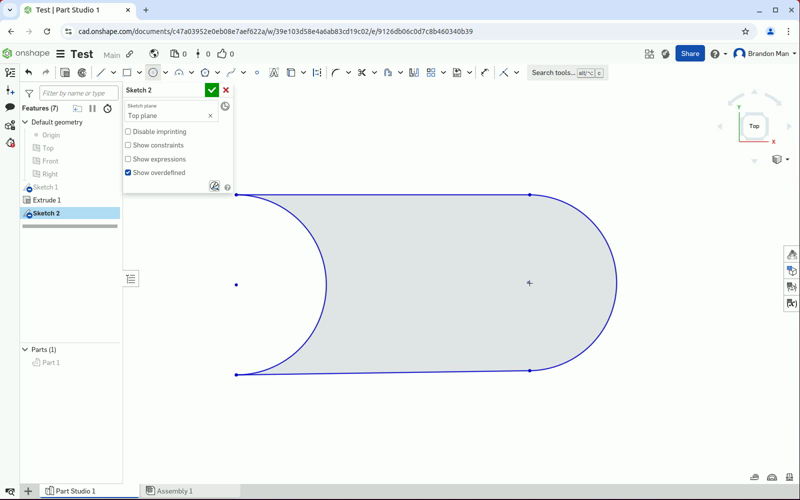
scroll(6)
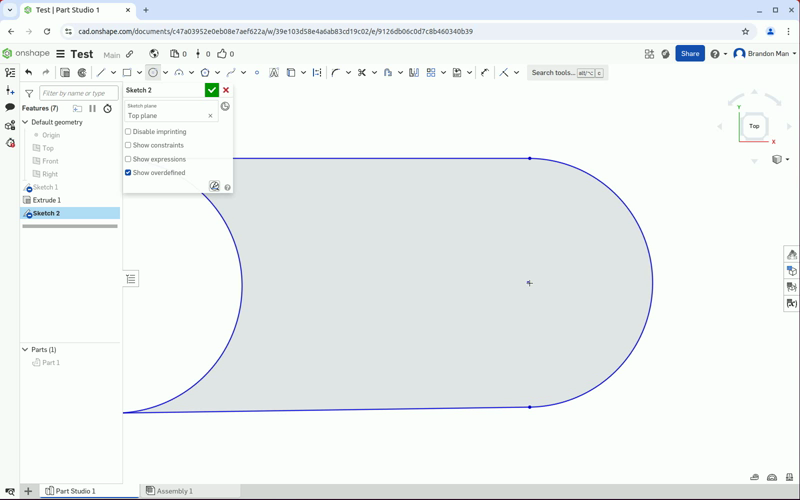
scroll(6)
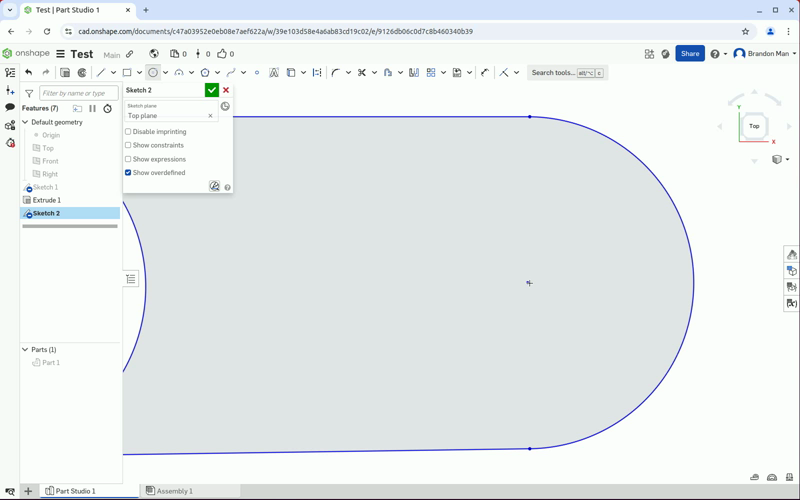
scroll(6)
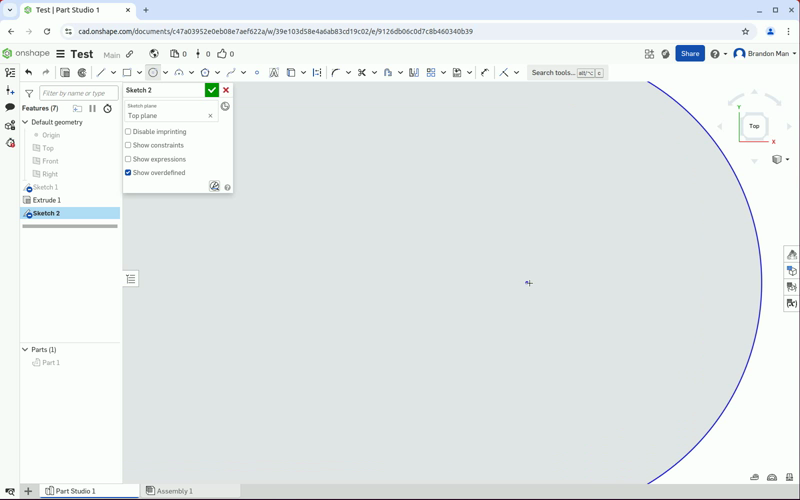
scroll(6)
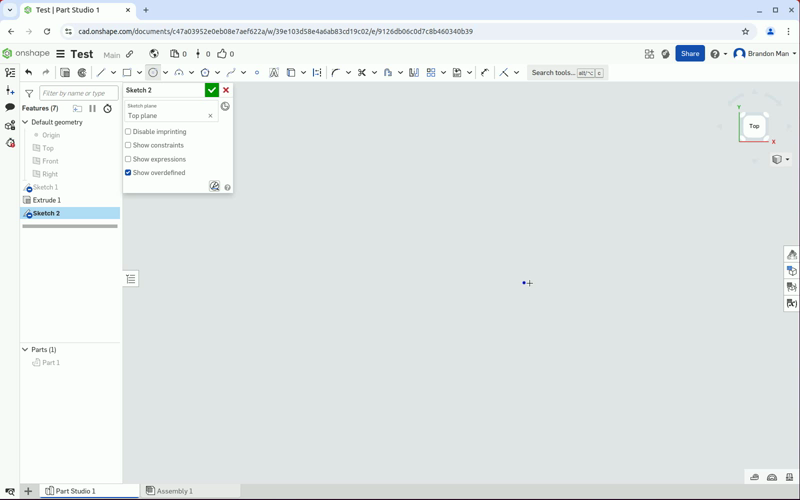
click(529, 282)
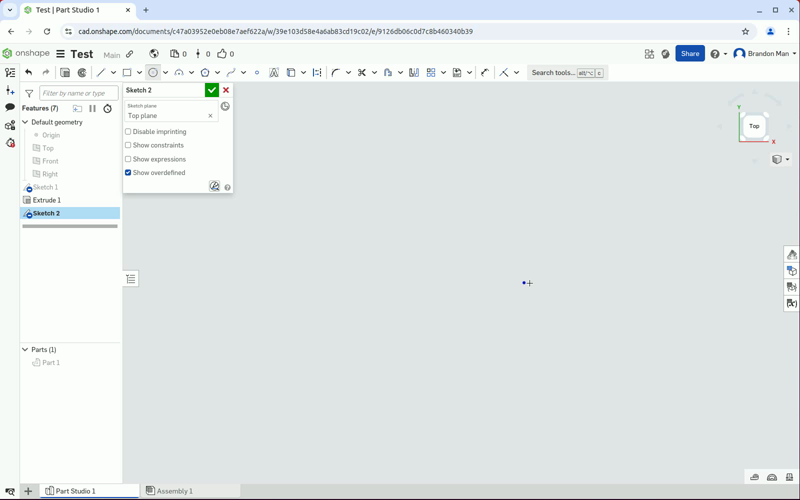
scroll(-6)
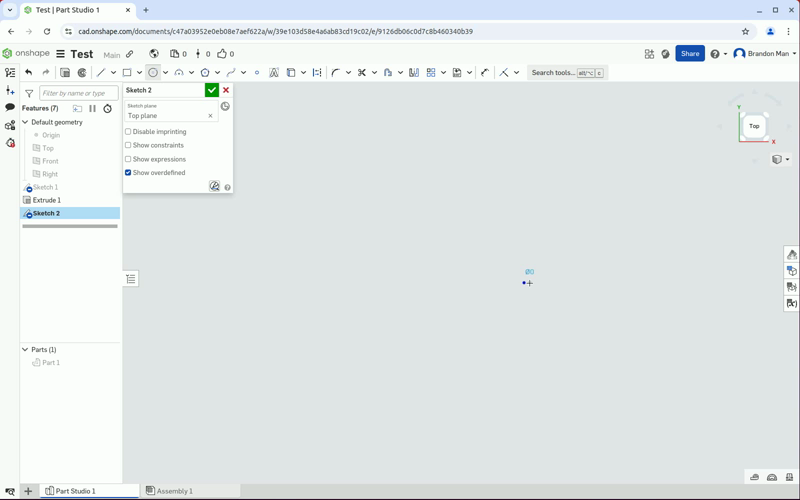
scroll(-6)
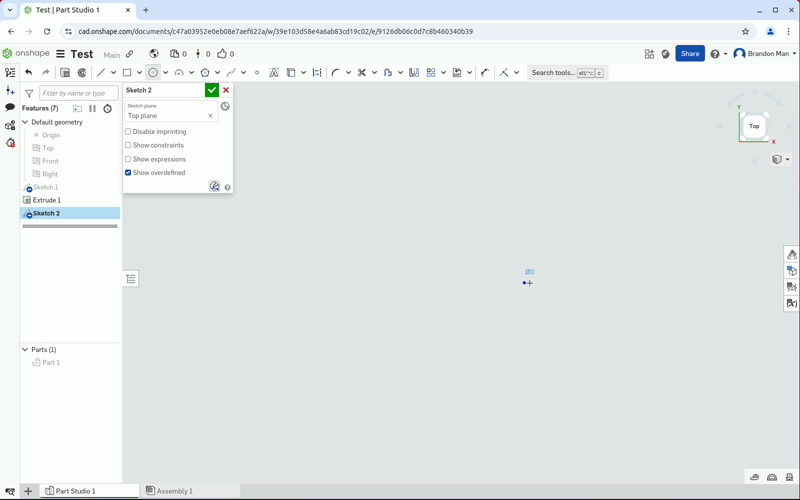
scroll(-6)
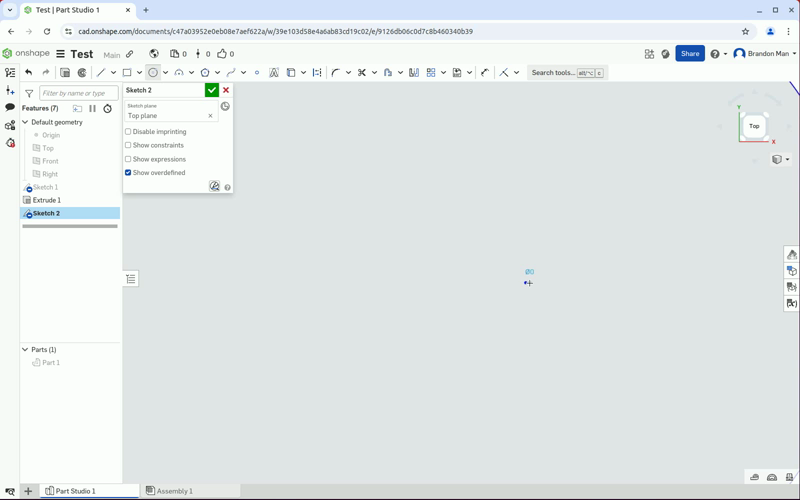
scroll(-6)
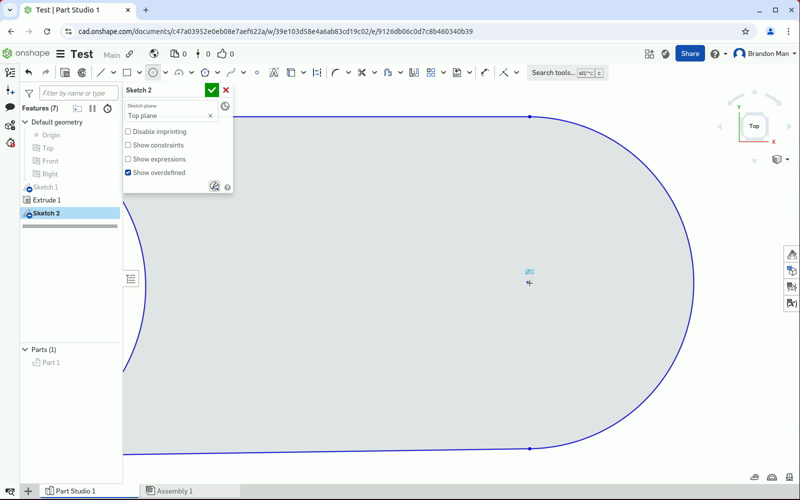
scroll(-6)
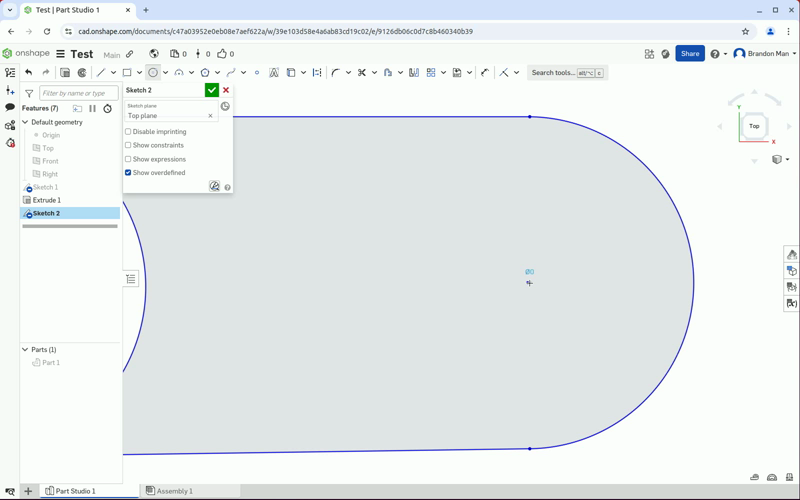
scroll(-6)
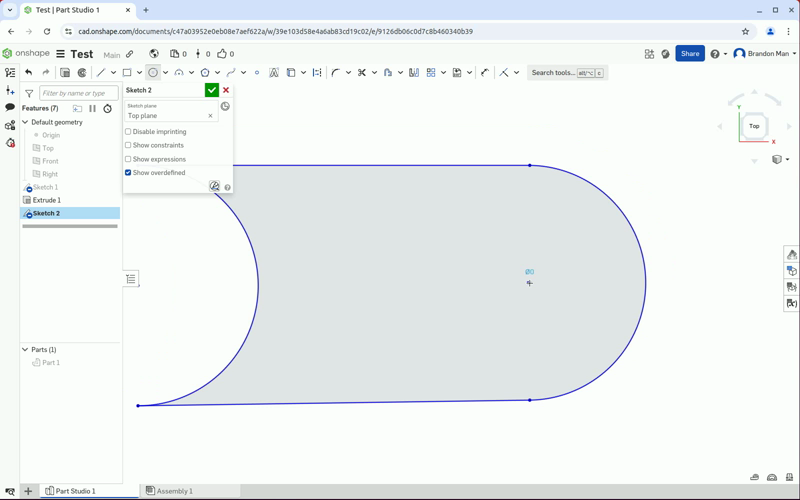
scroll(-6)
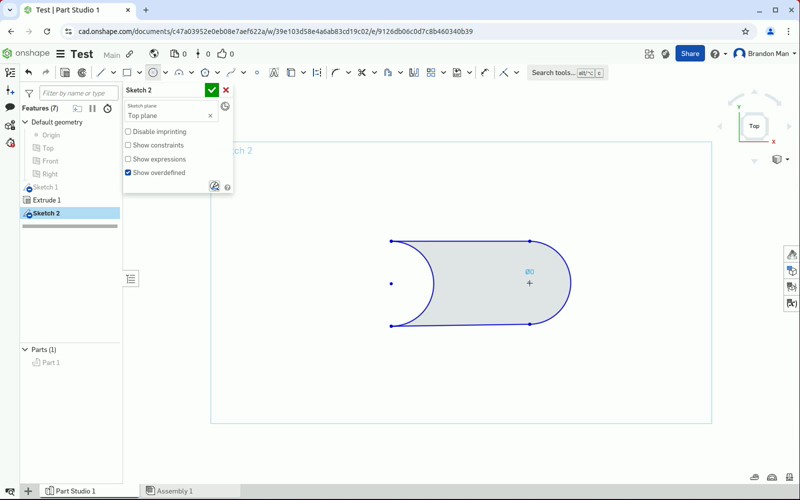
key_up(shift)
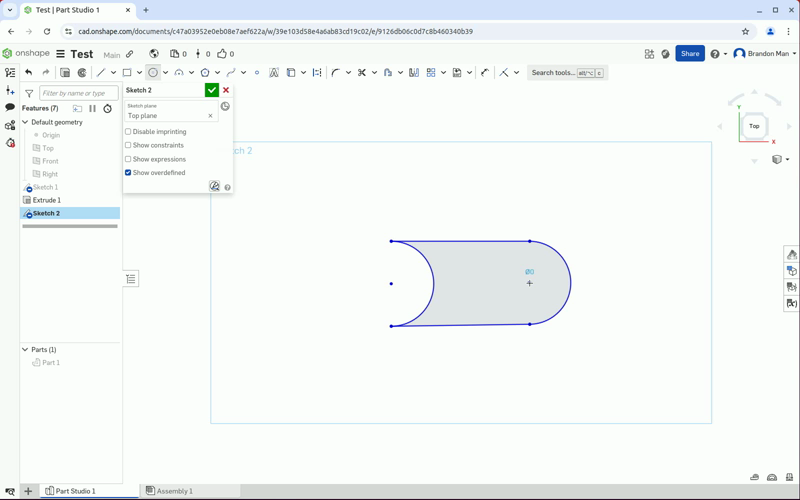
mouse_move(554, 282)
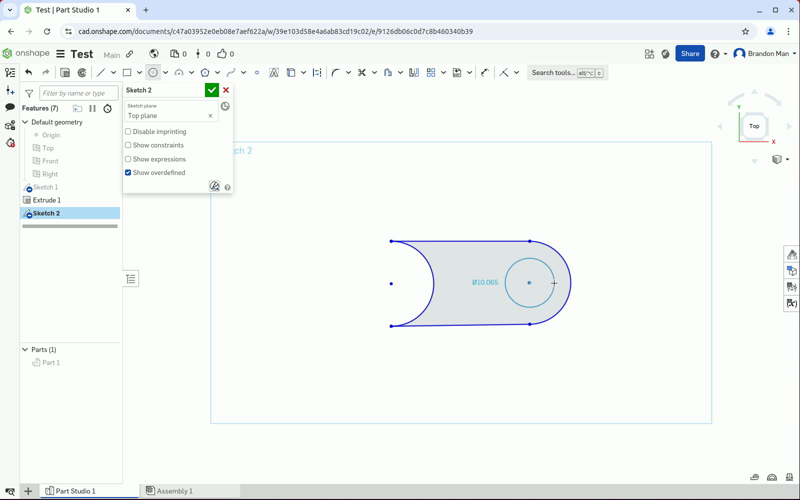
click(554, 282)
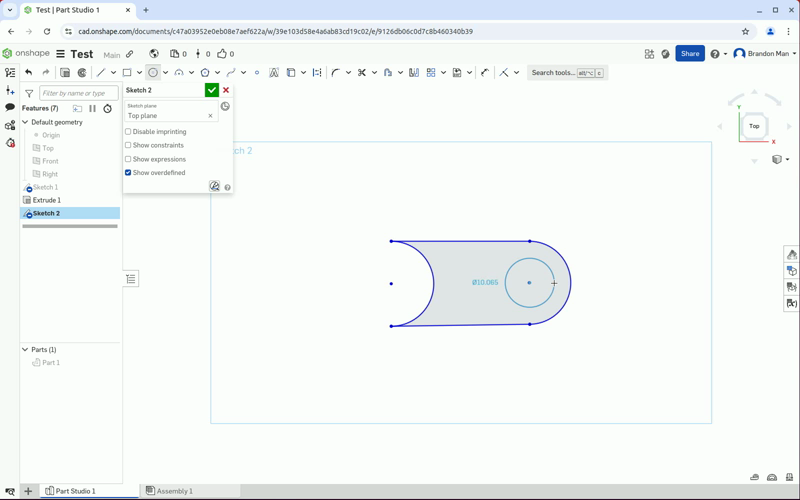
key(esc)
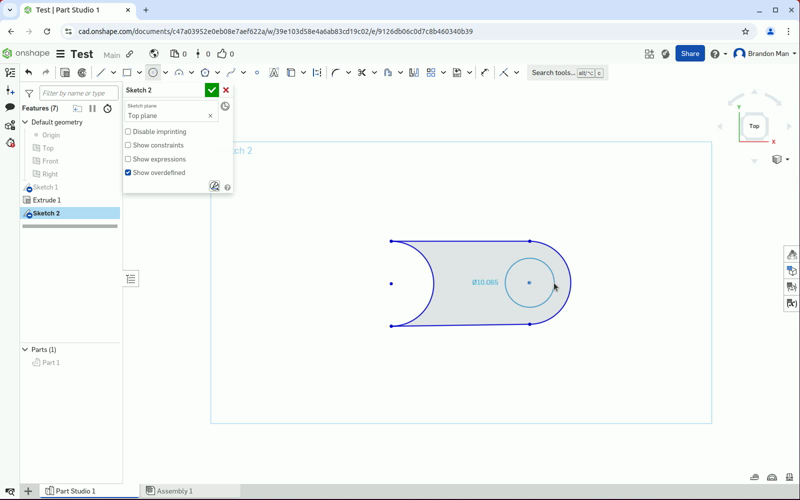
mouse_move(468, 254)
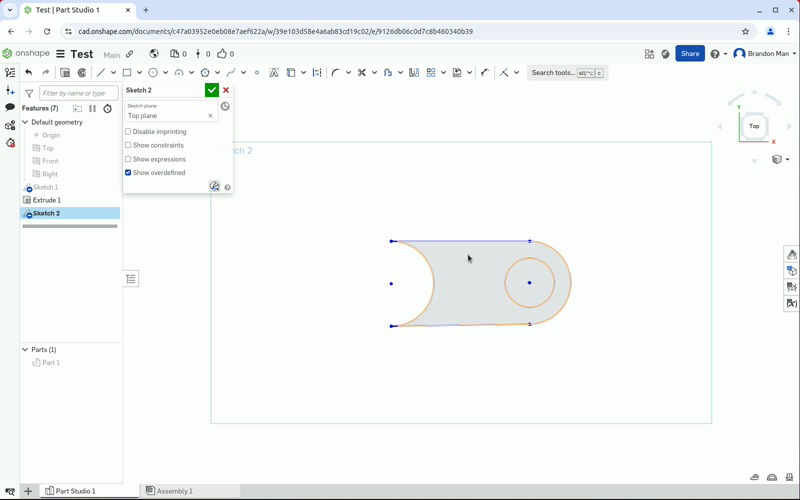
click(468, 254)
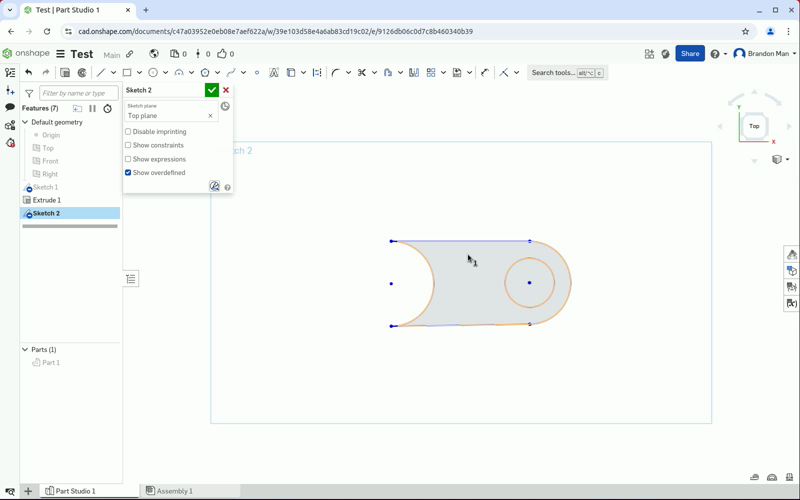
mouse_move(73, 352)
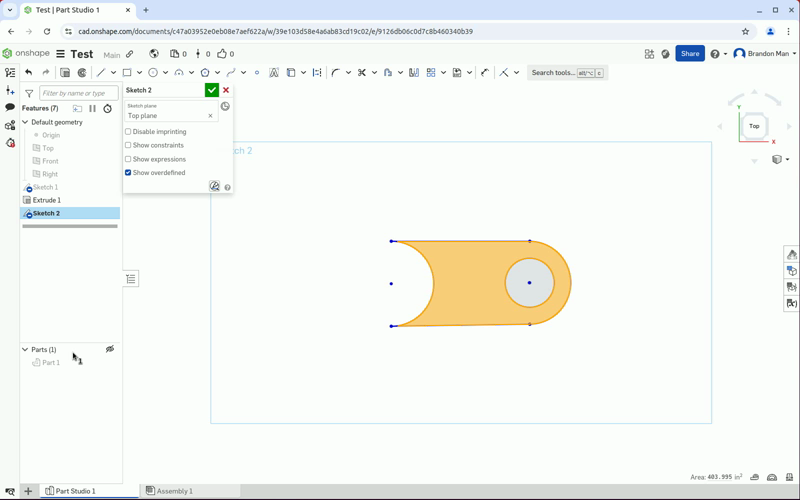
key(shift+y)
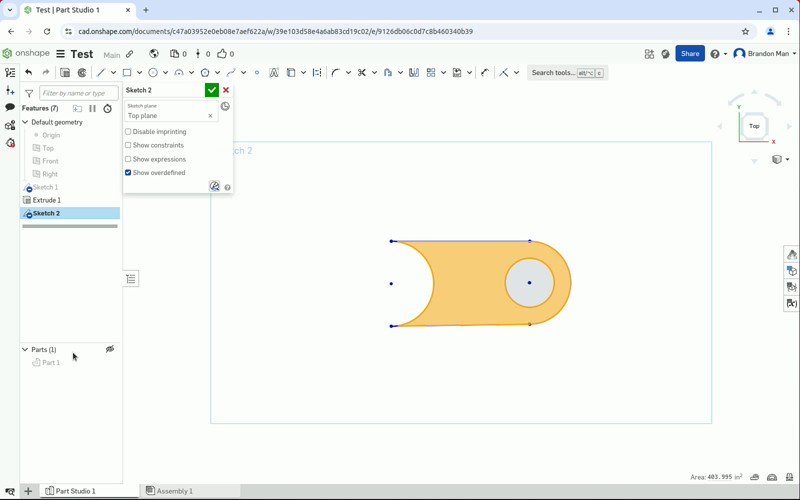
key(shift+e)
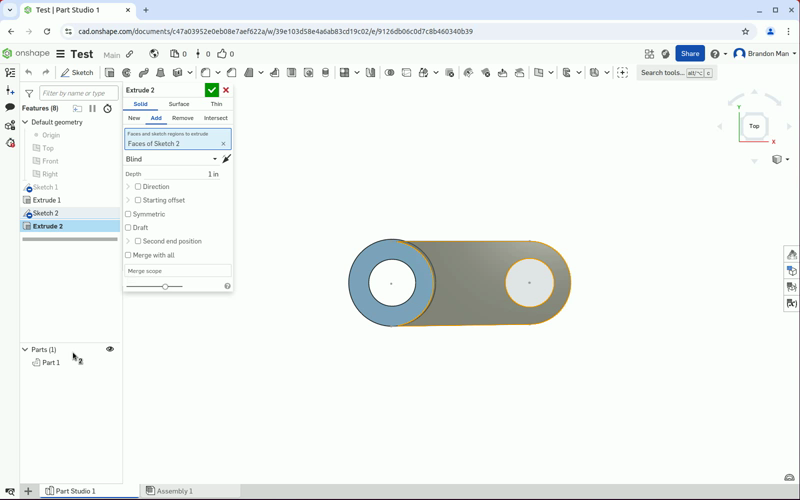
mouse_move(143, 106)
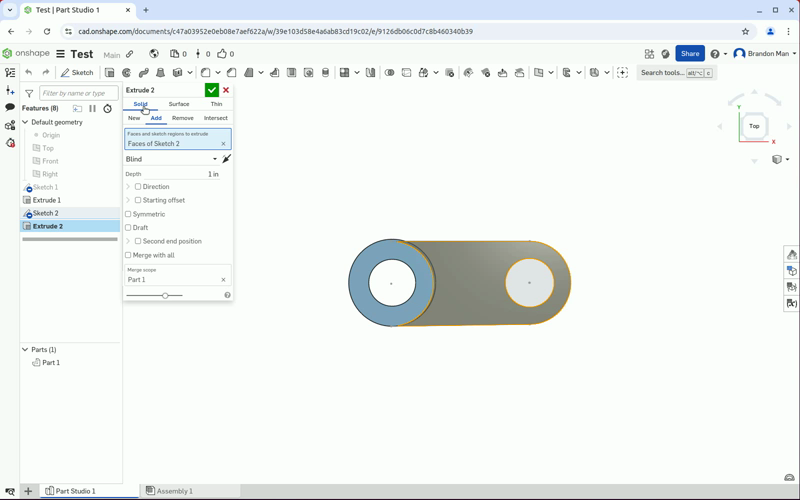
click(143, 106)
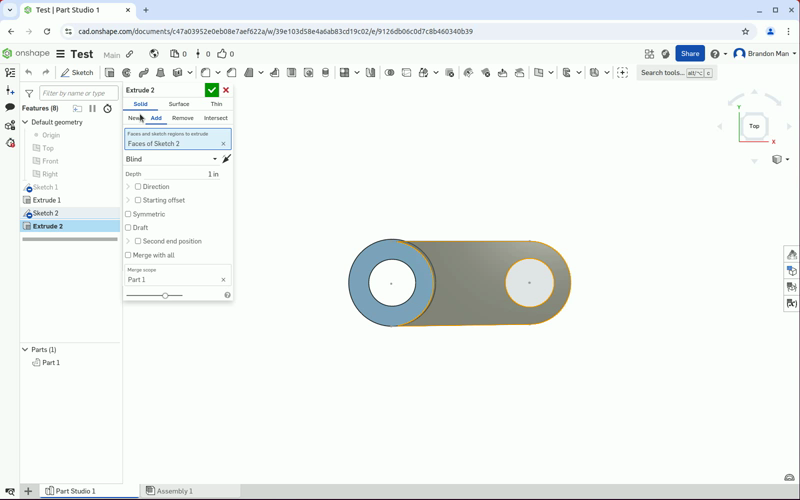
mouse_move(137, 120)
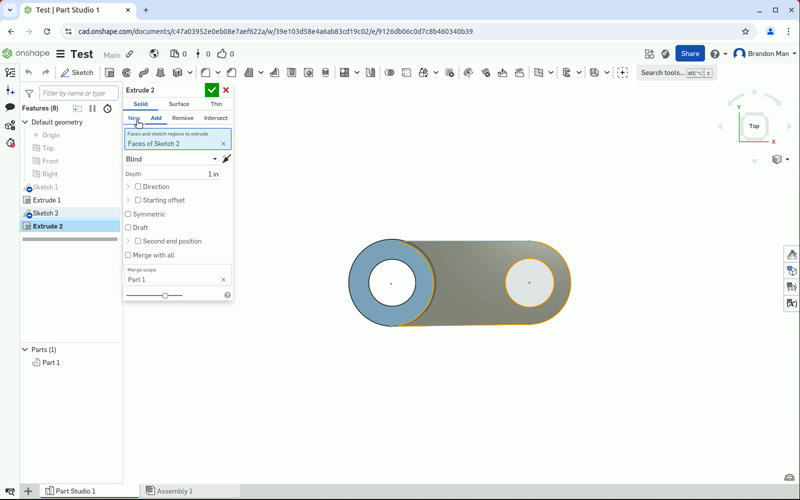
click(137, 120)
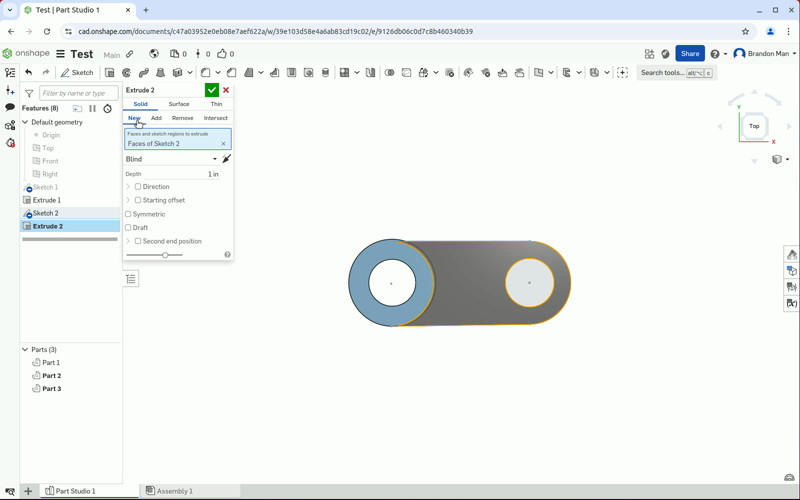
key(tab, 4)
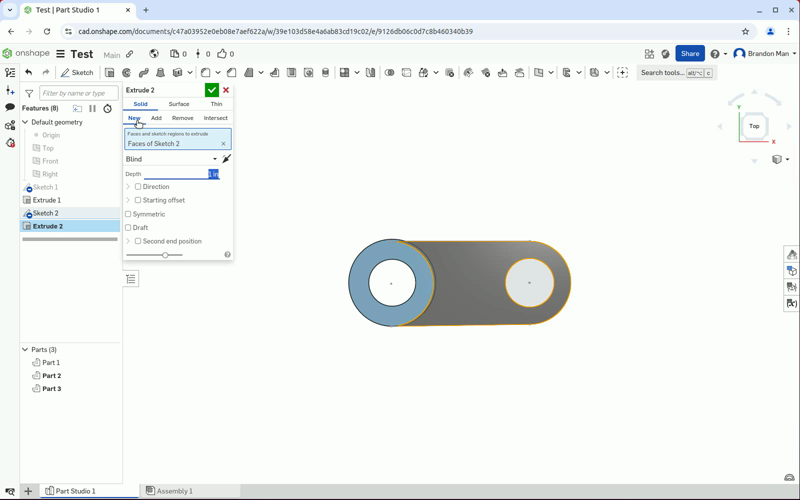
text(7.703)
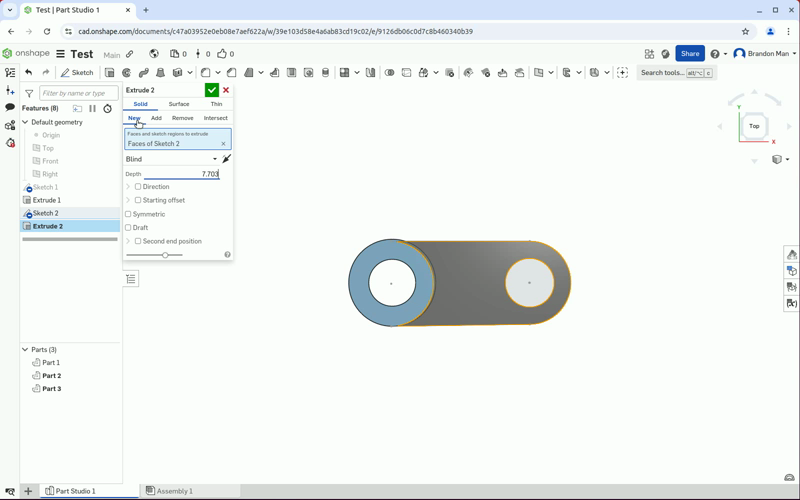
key(enter)
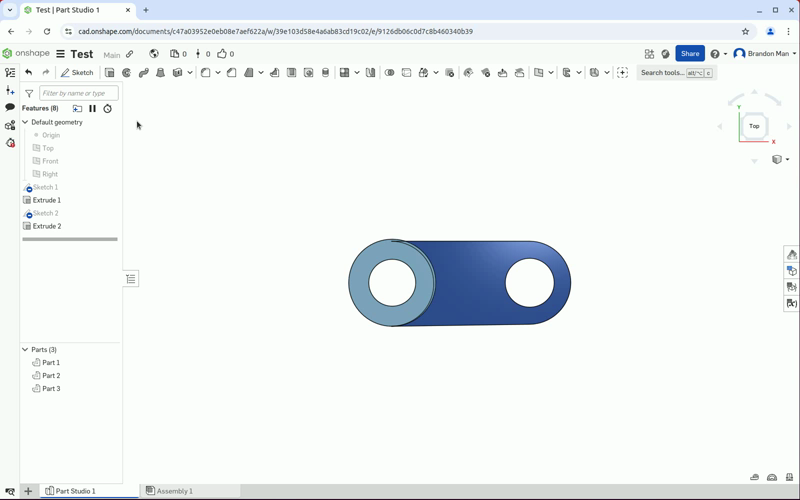
key(shift+h)
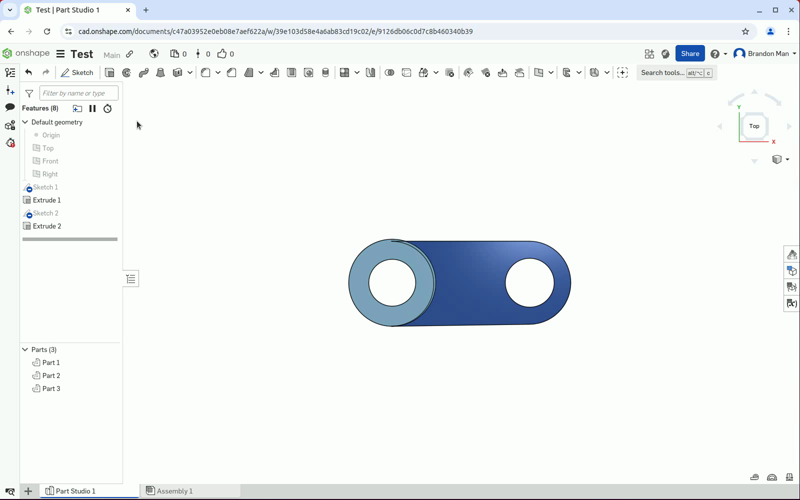
key(shift+h)
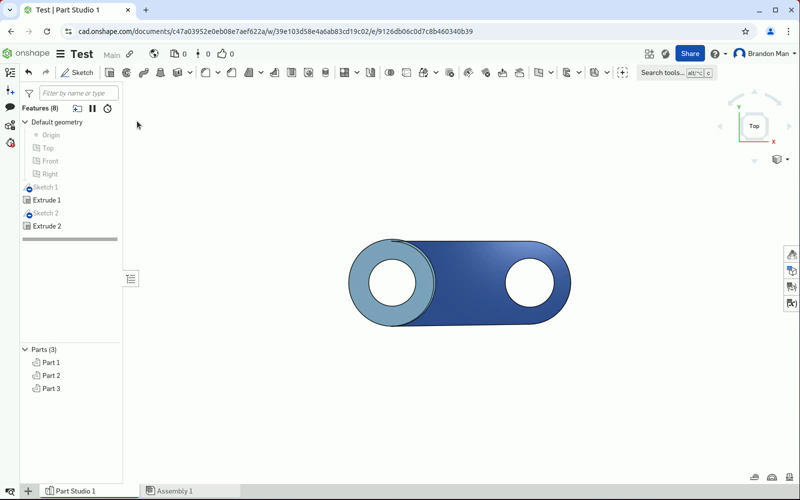
mouse_move(73, 189)
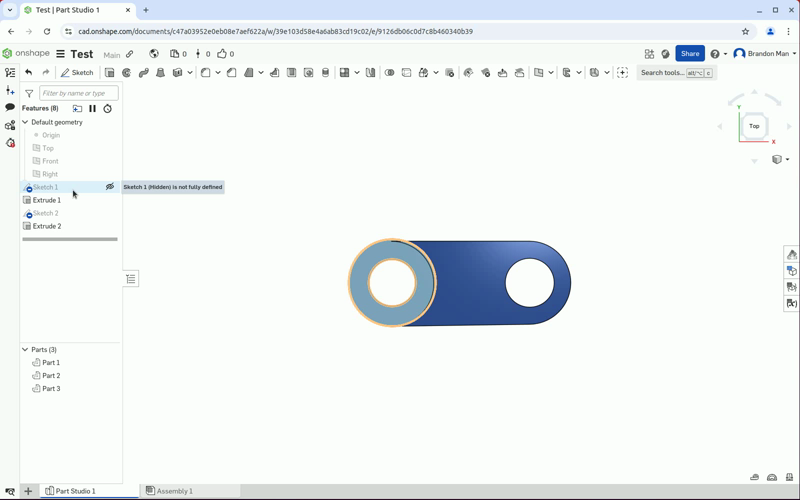
click(73, 189)
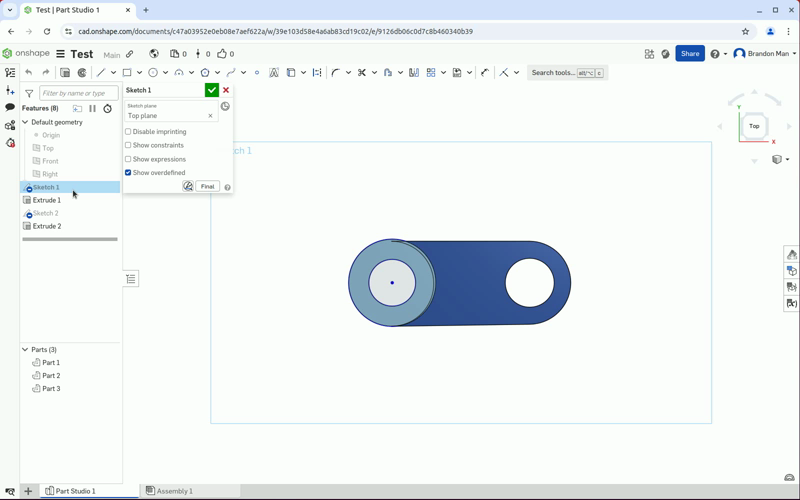
mouse_move(229, 92)
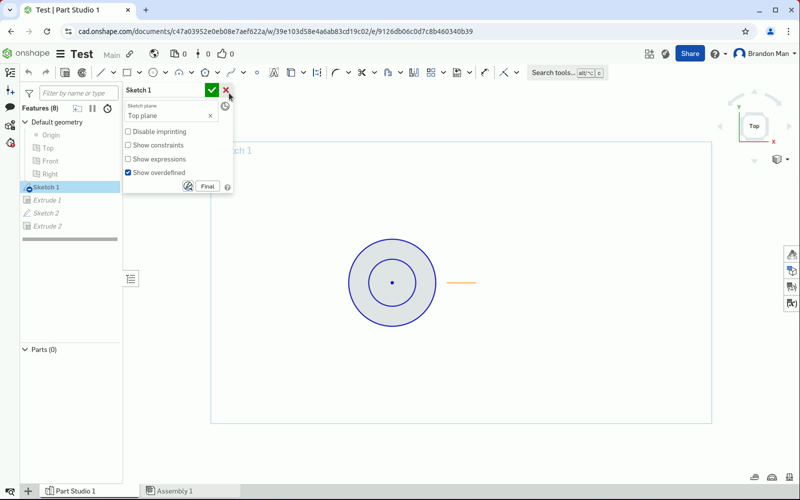
click(229, 92)
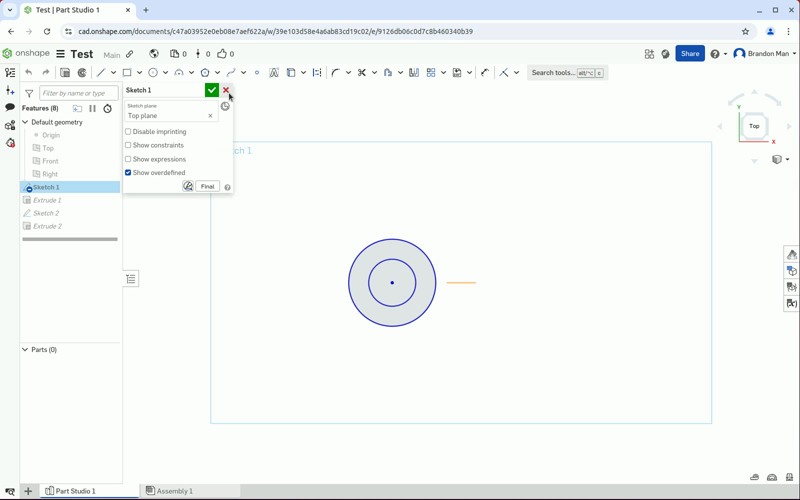
key(shift+s)
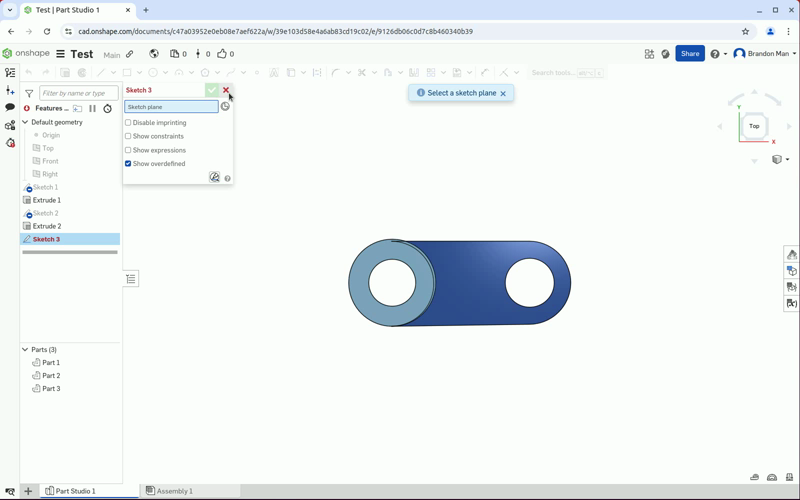
mouse_move(73, 150)
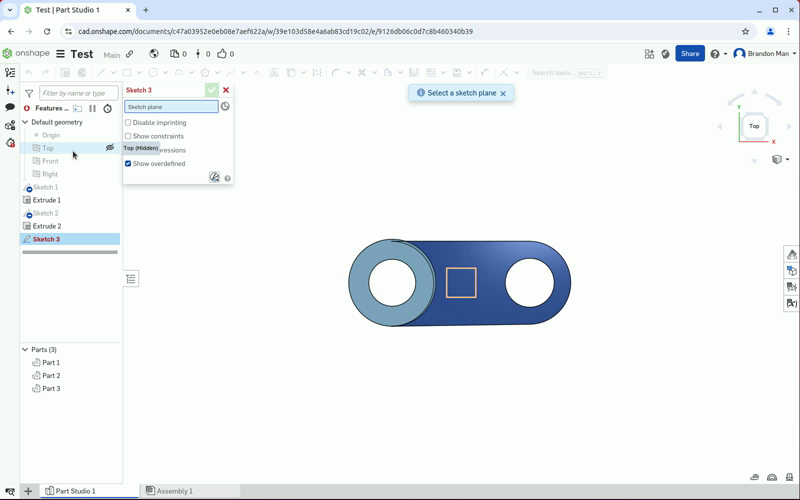
click(73, 150)
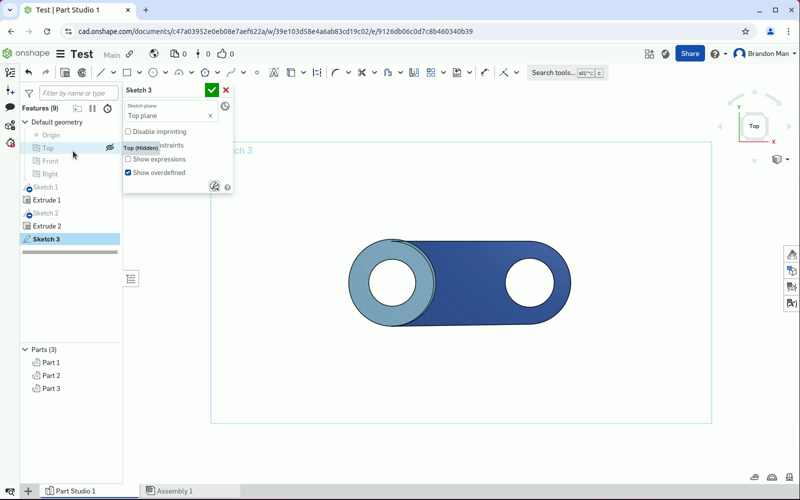
mouse_move(73, 352)
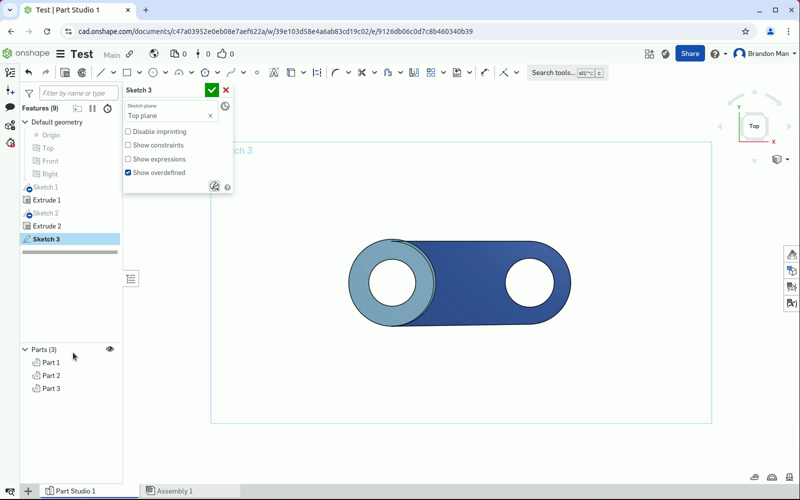
key(y)
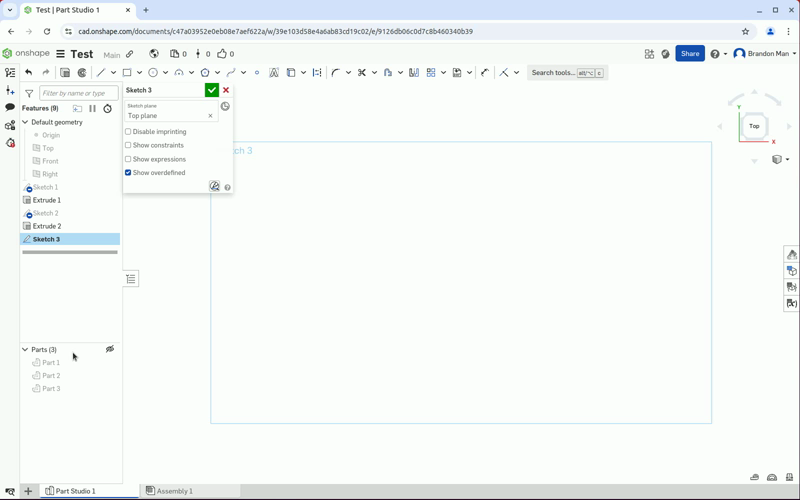
key(c)
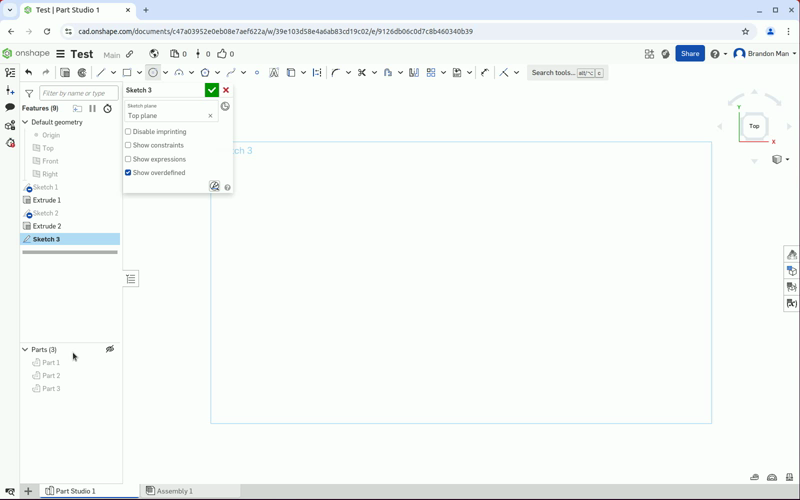
key_down(shift)
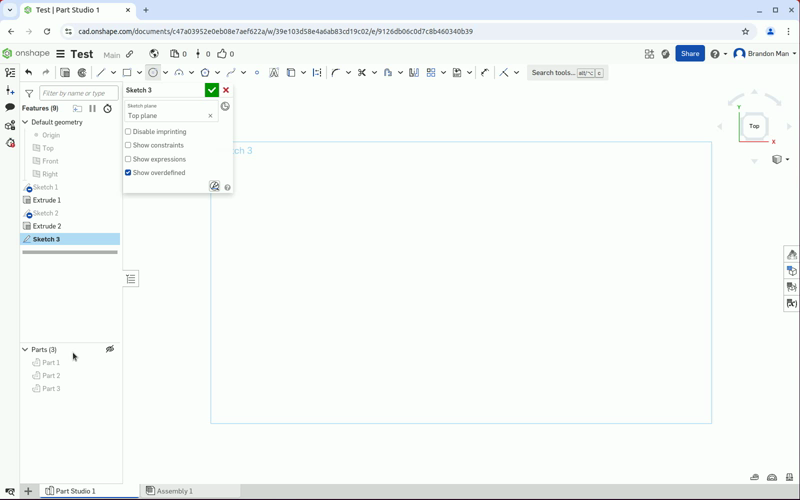
mouse_move(392, 282)
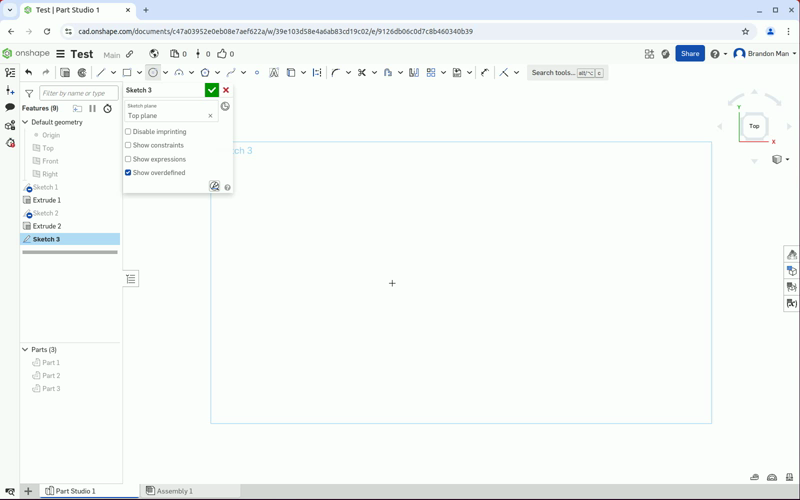
click(392, 282)
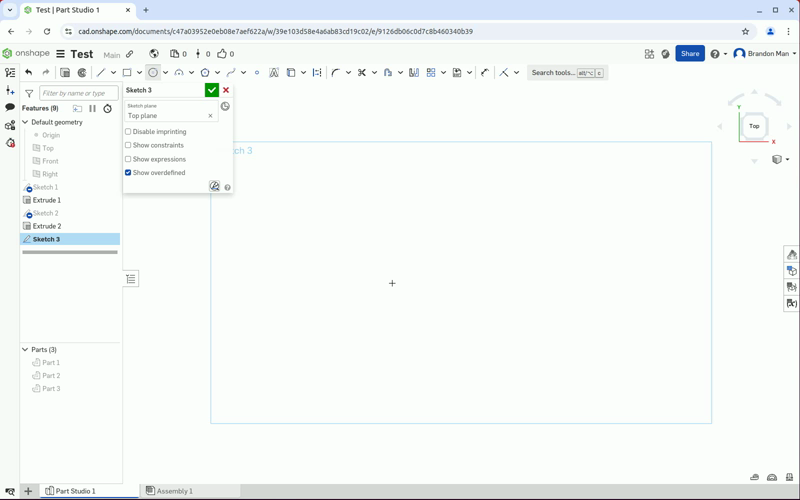
key_up(shift)
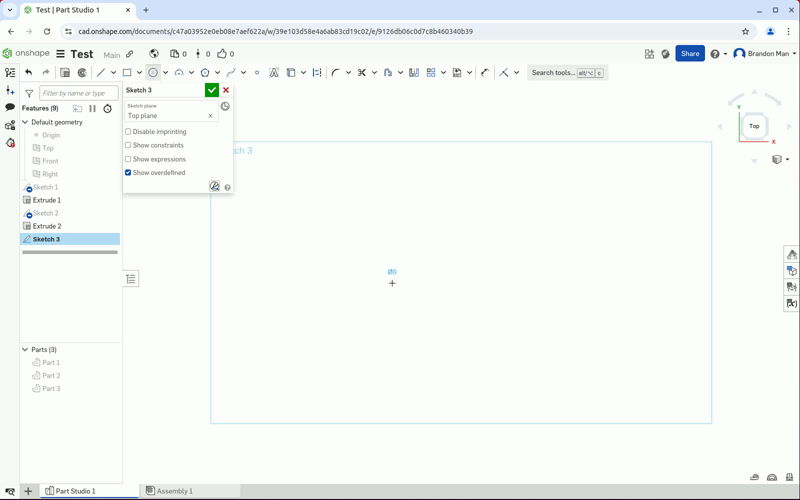
mouse_move(435, 282)
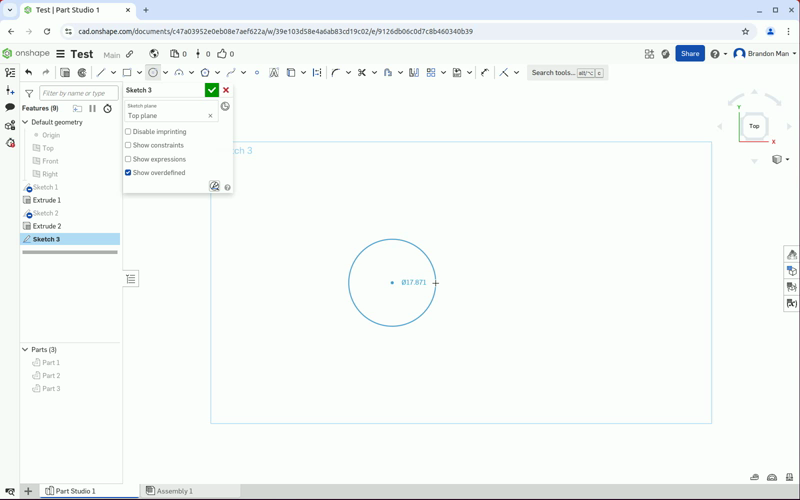
click(435, 282)
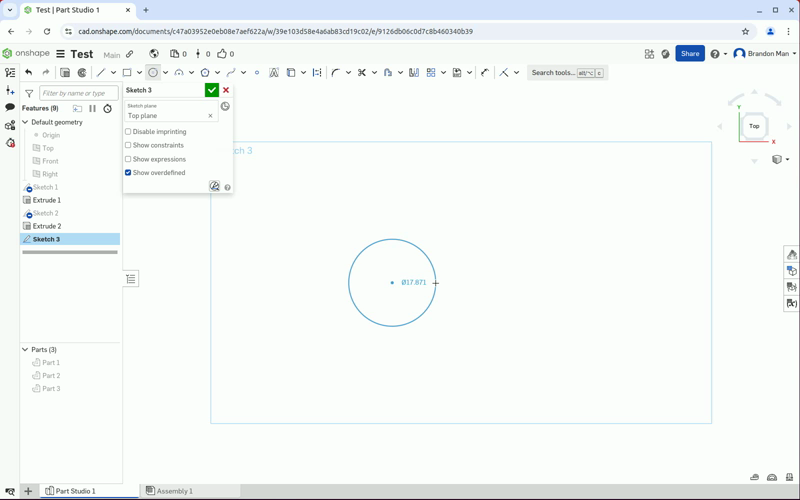
key(esc)
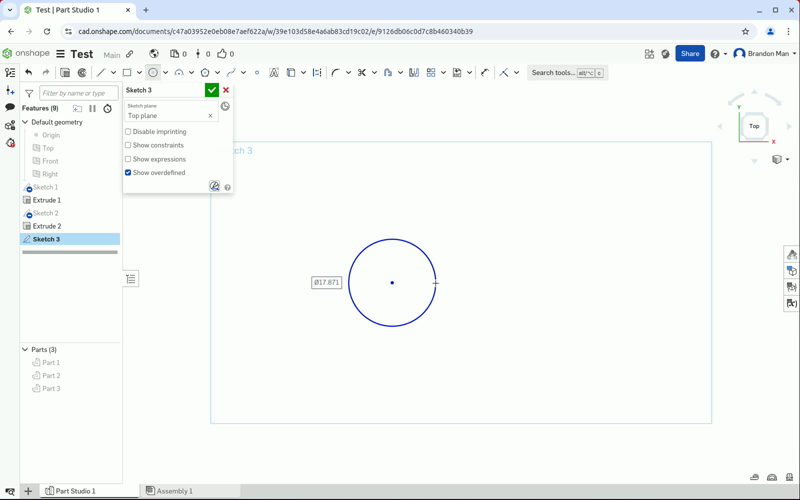
key(c)
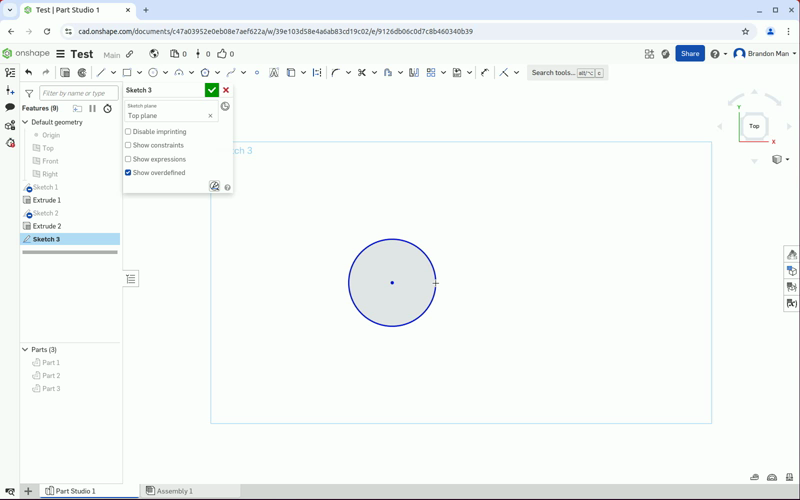
key_down(shift)
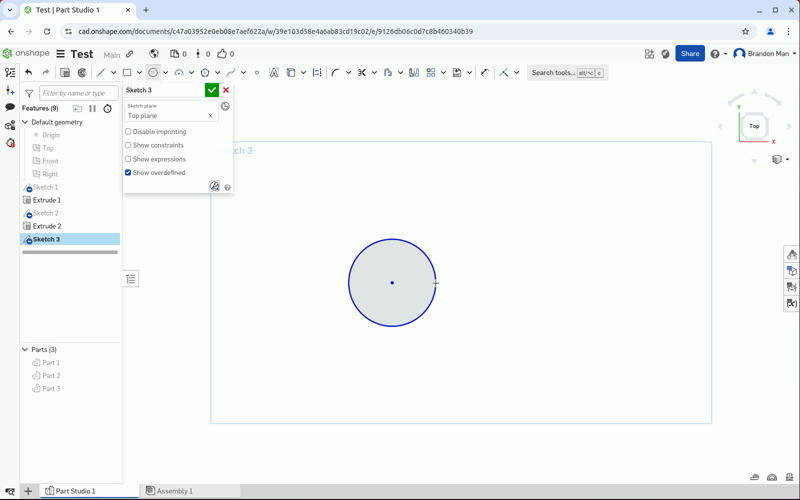
mouse_move(392, 282)
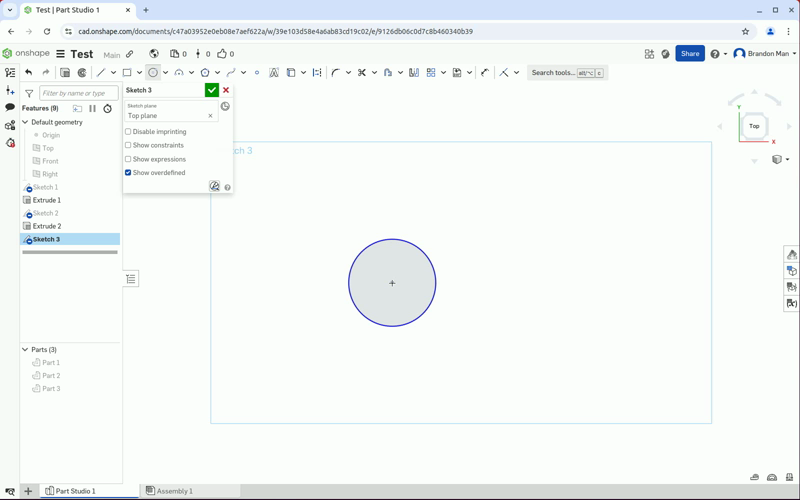
click(392, 282)
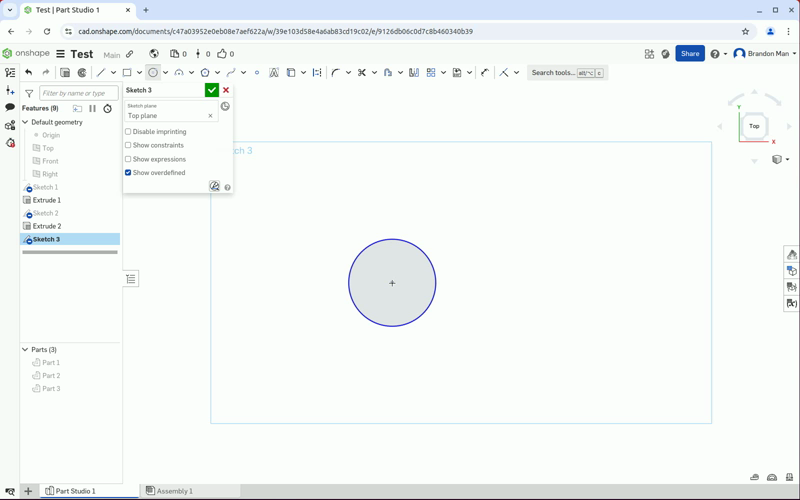
key_up(shift)
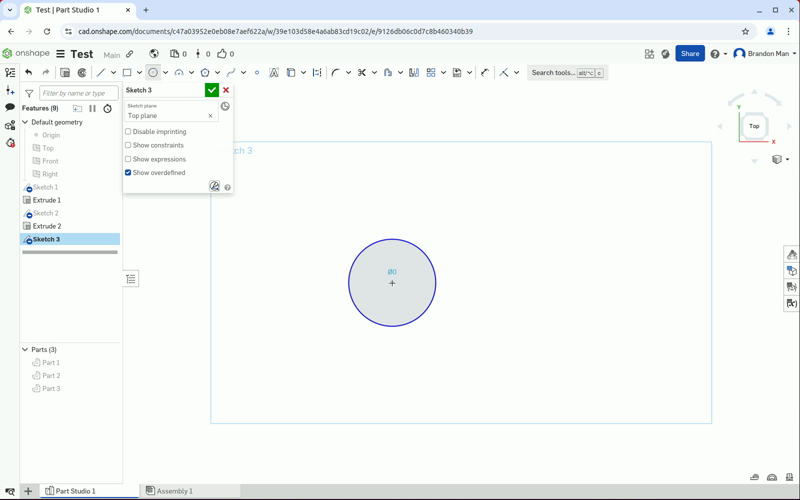
mouse_move(415, 282)
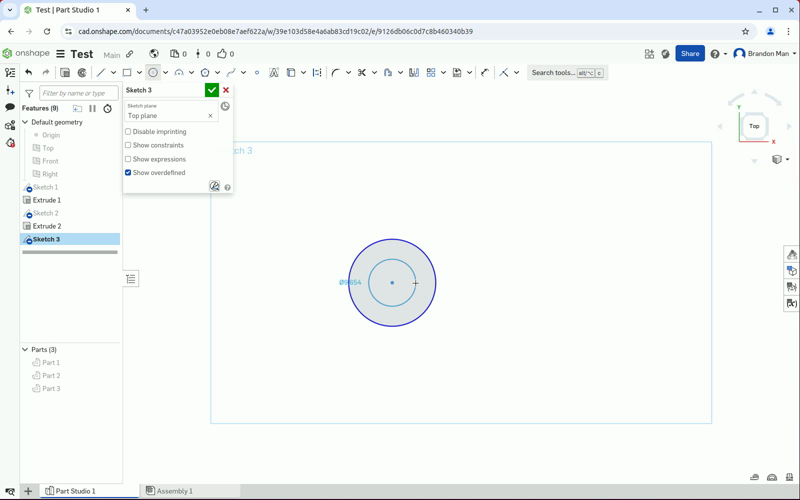
click(415, 282)
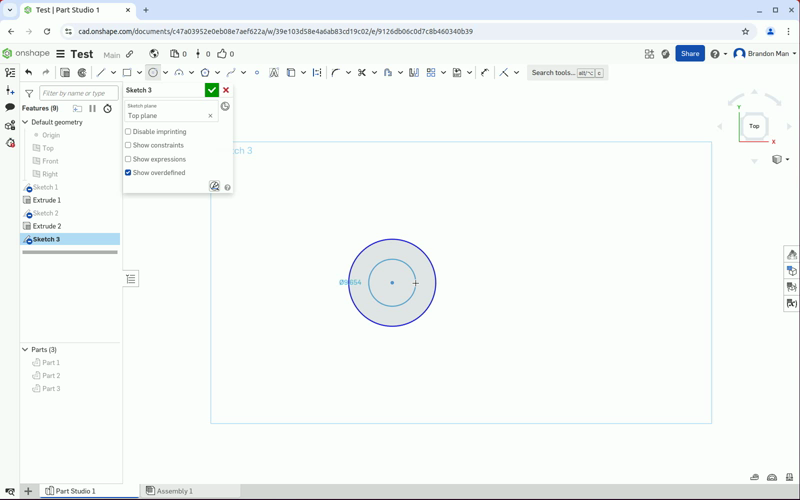
key(esc)
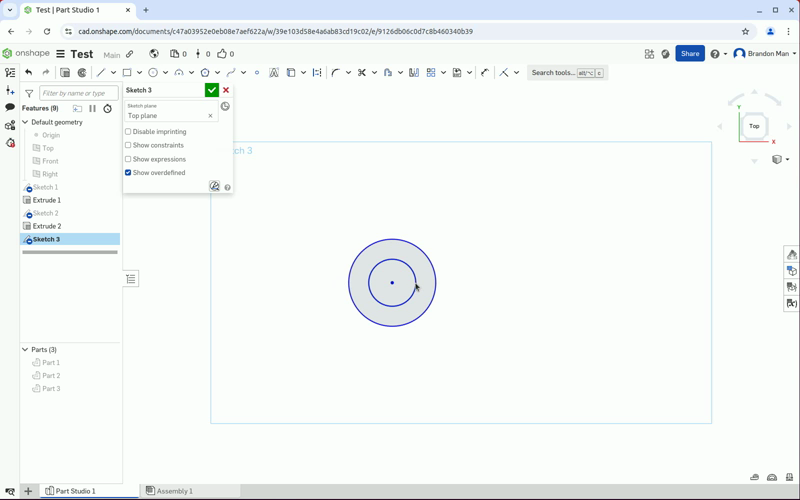
mouse_move(422, 256)
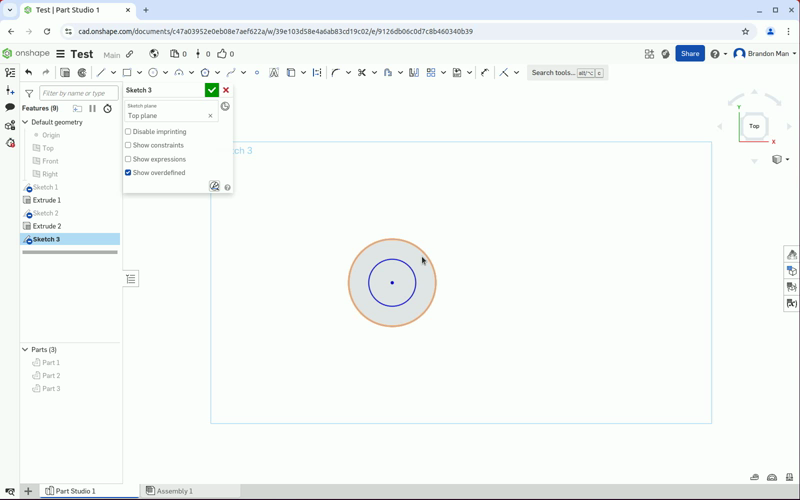
click(422, 256)
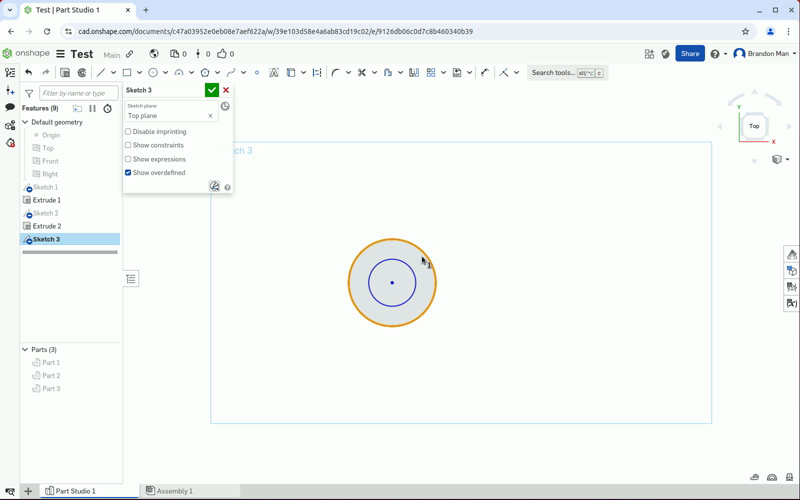
mouse_move(73, 352)
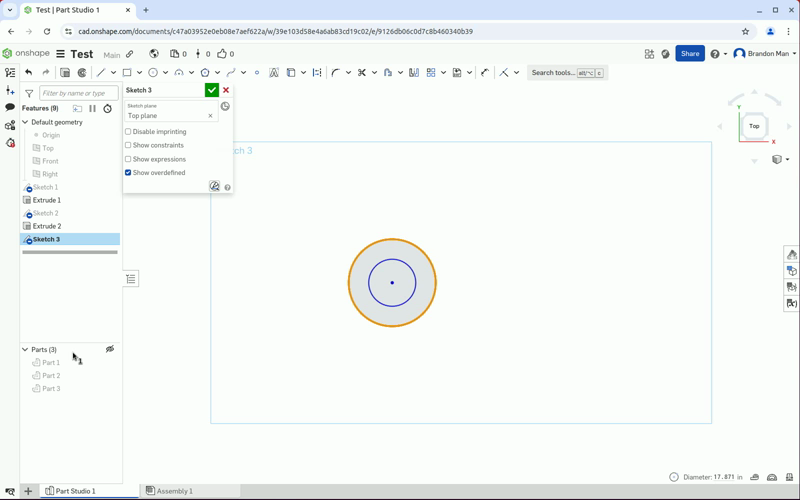
key(shift+y)
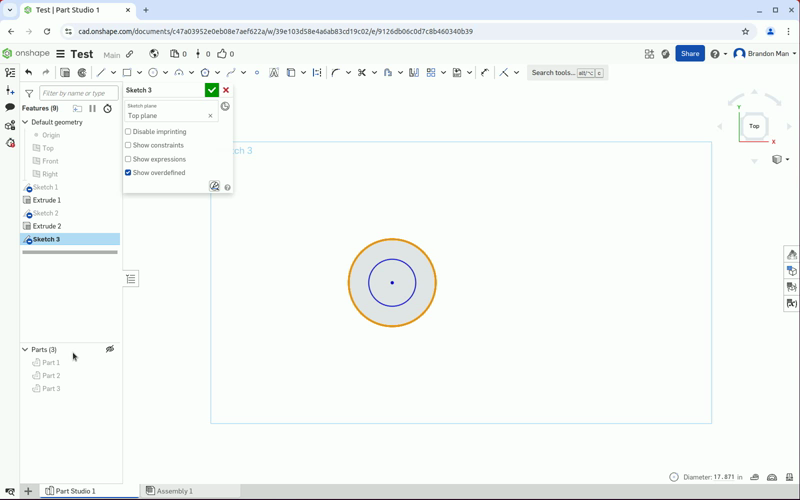
key(shift+e)
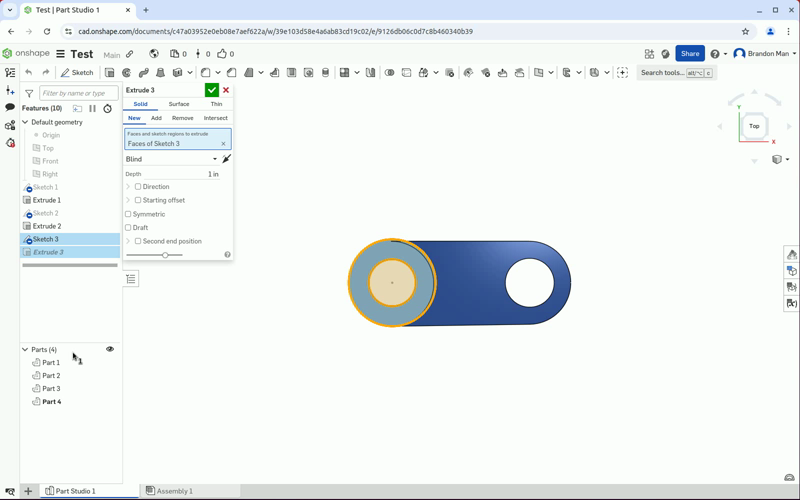
mouse_move(143, 106)
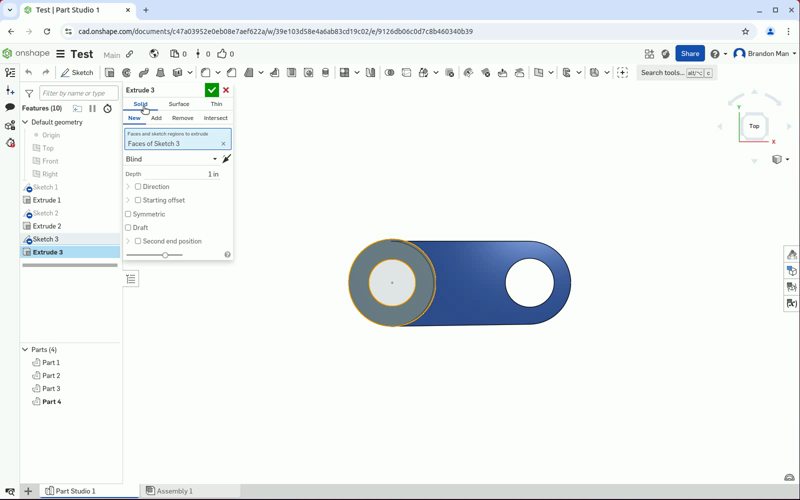
click(143, 106)
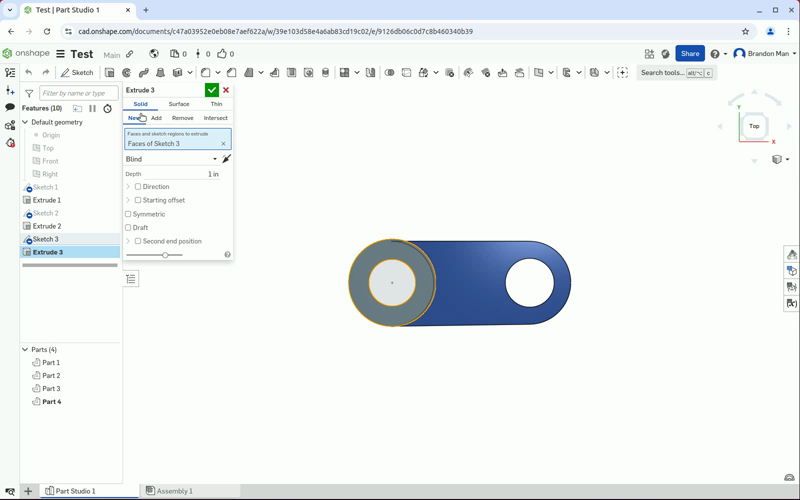
mouse_move(137, 120)
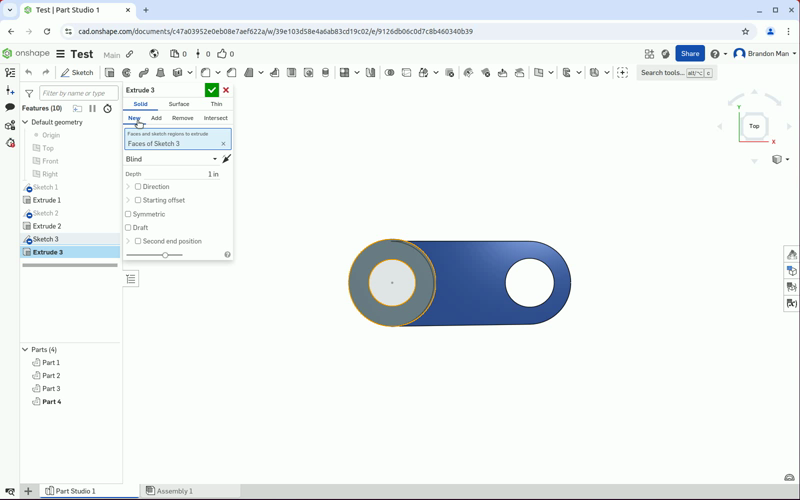
click(137, 120)
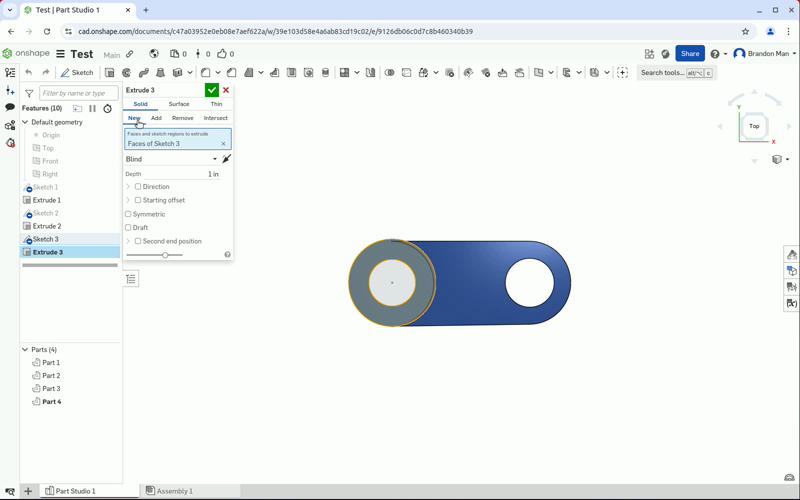
key(tab, 4)
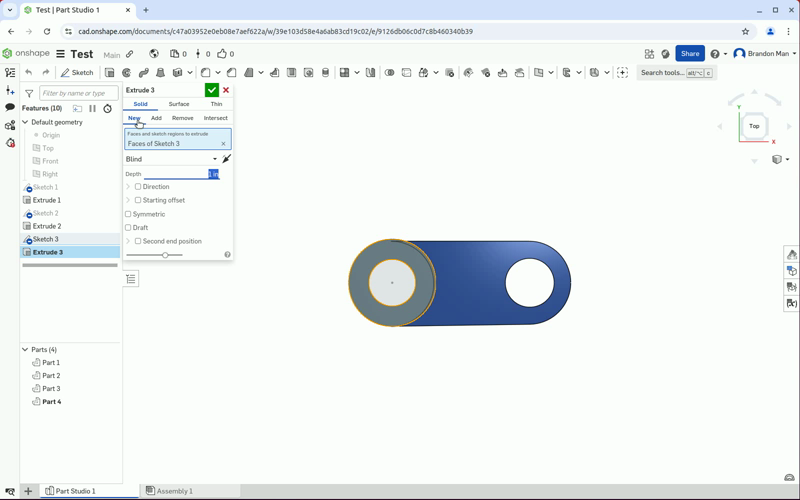
text(15.165)
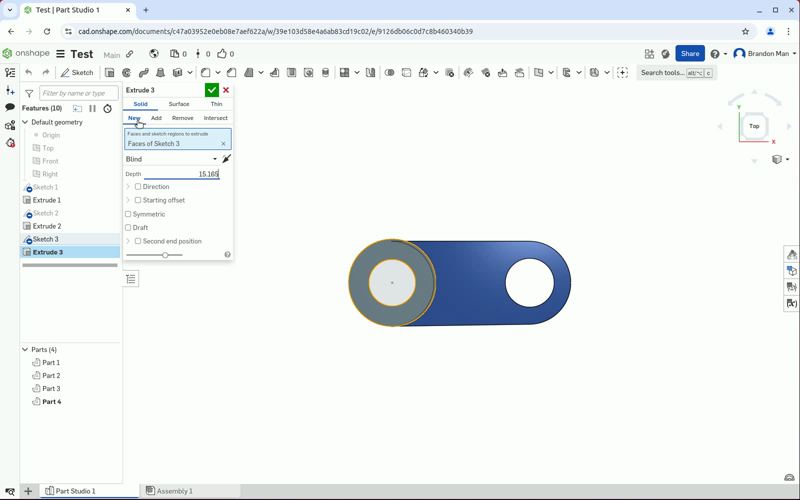
key(enter)
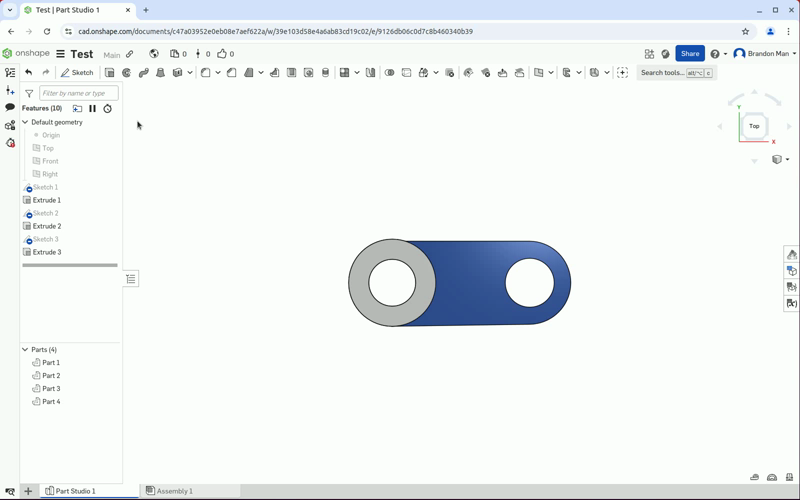
key(shift+h)
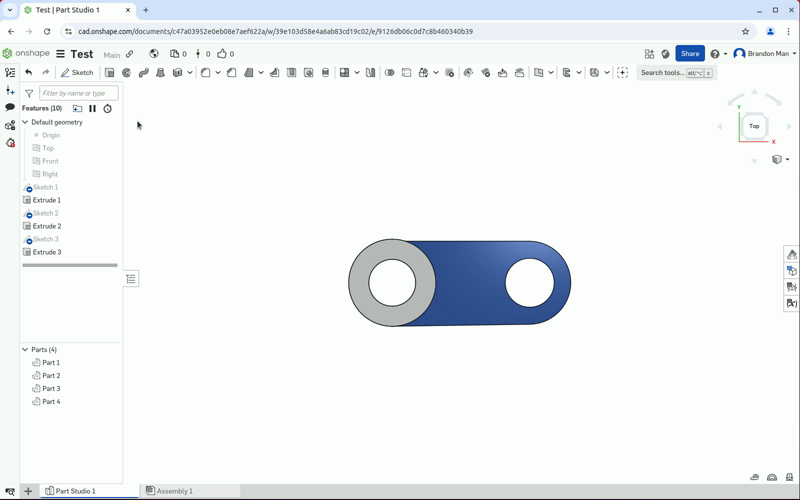
key(shift+h)
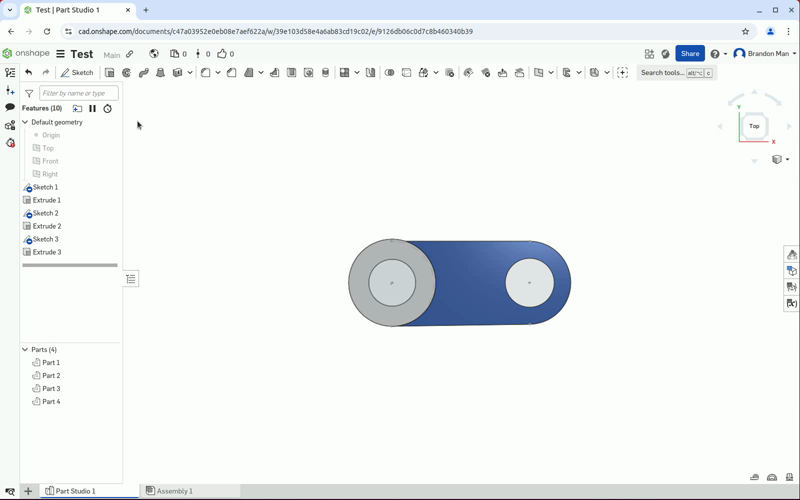
key(shift+7)
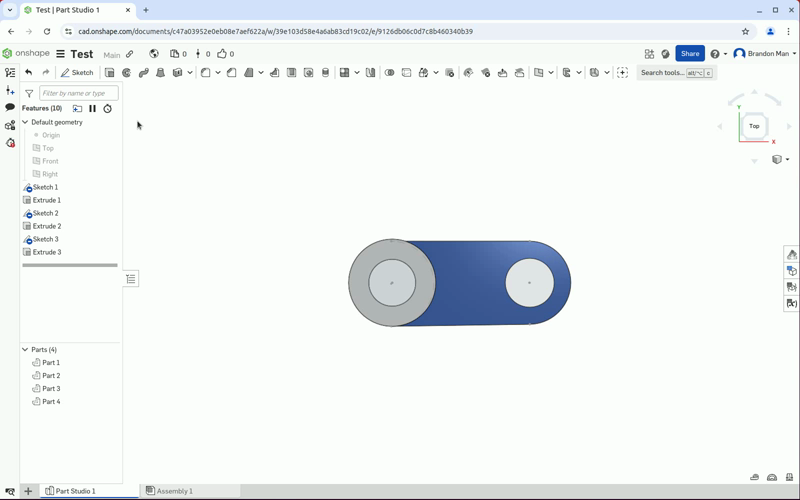
key(up, 3)
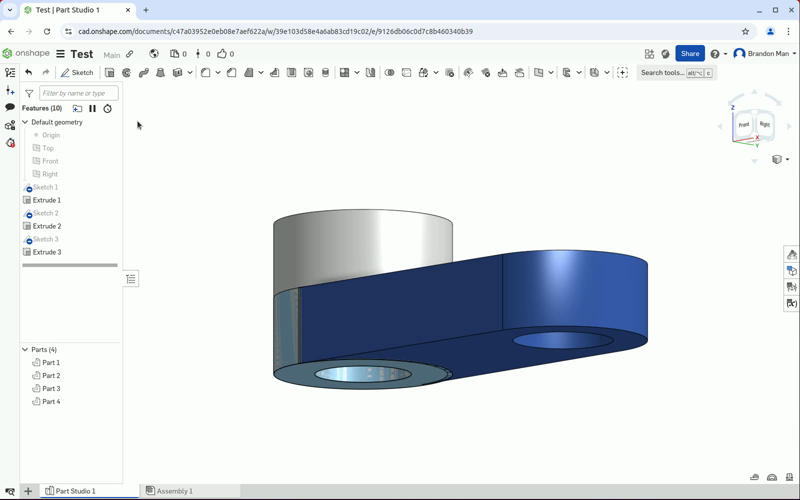
key(left, 3)
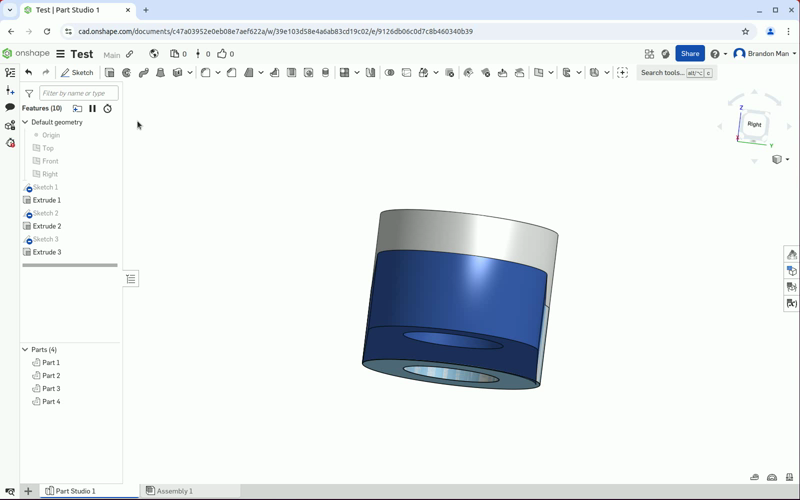
key(right, 3)
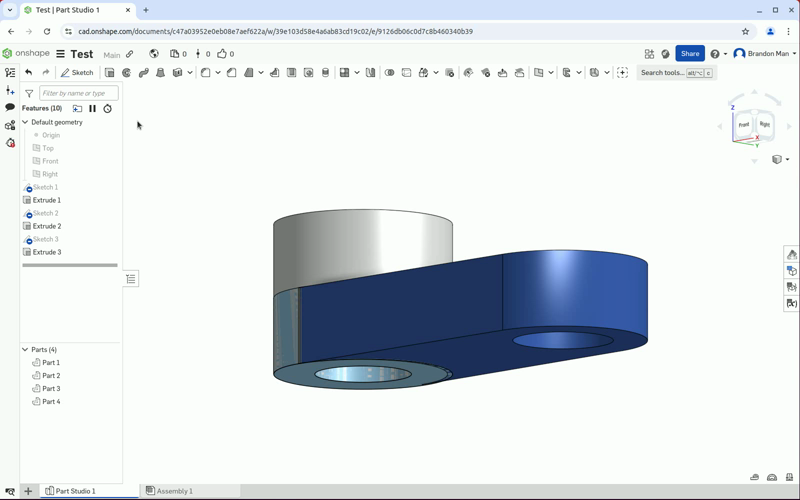
key(down, 3)
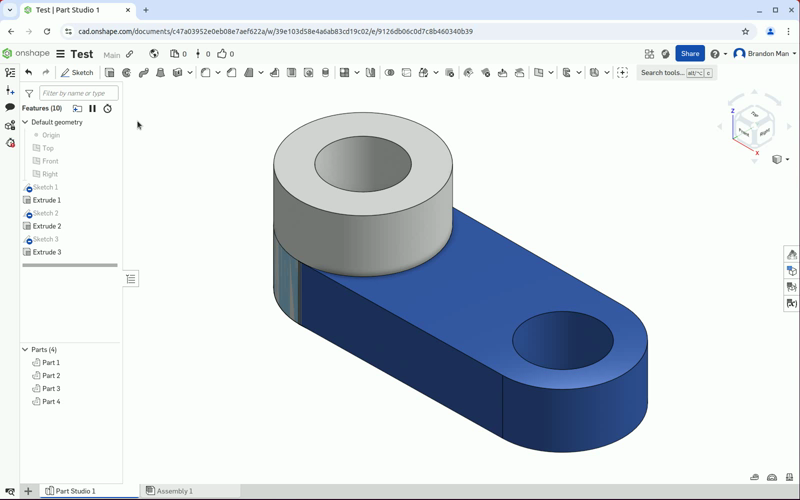
mouse_move(73, 189)
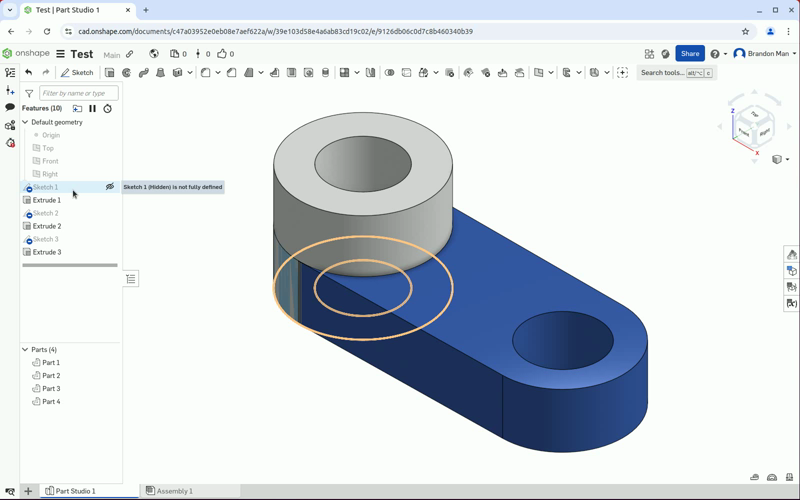
click(73, 189)